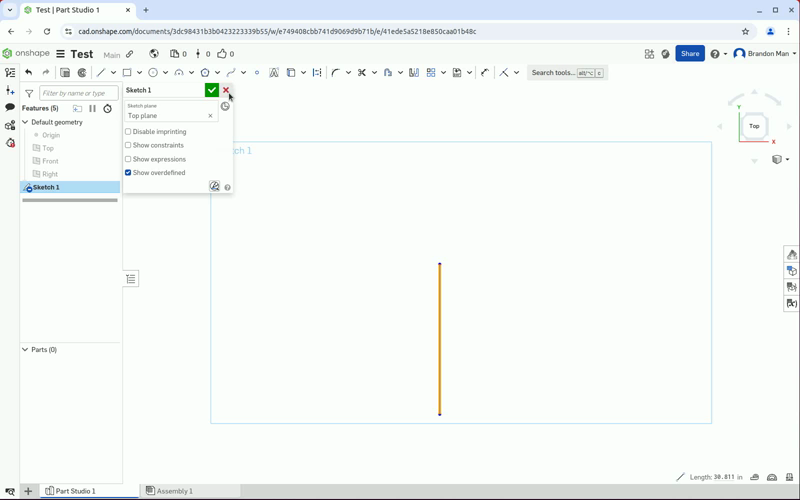
key(shift+h)
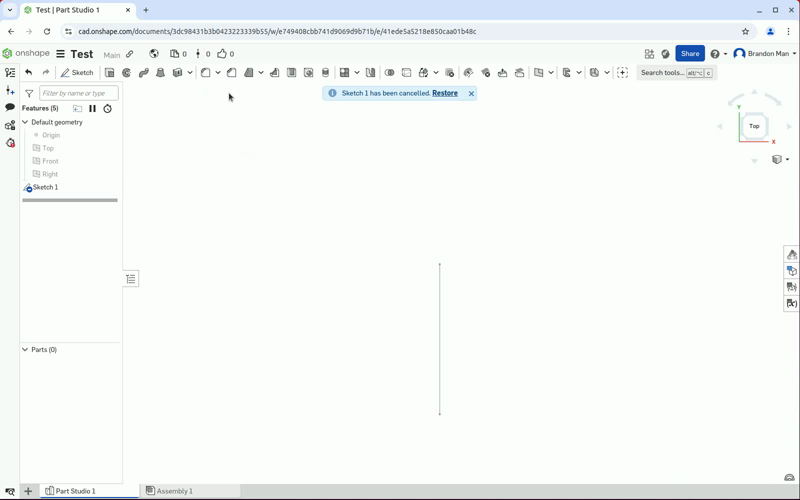
key(shift+s)
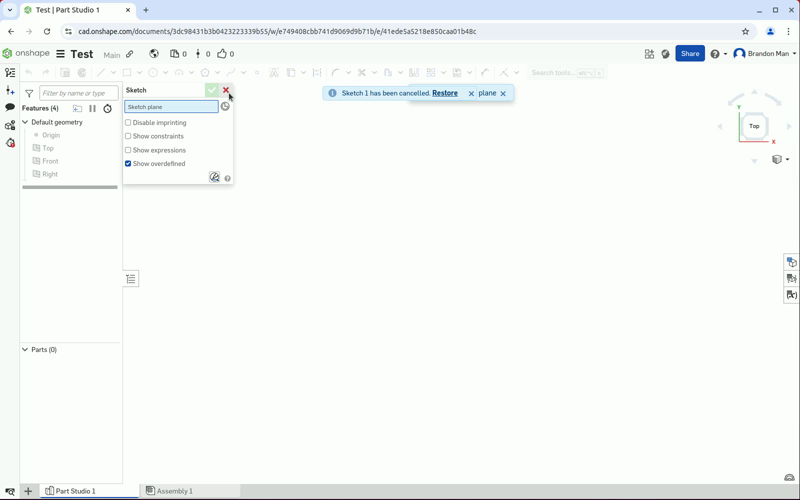
mouse_move(73, 150)
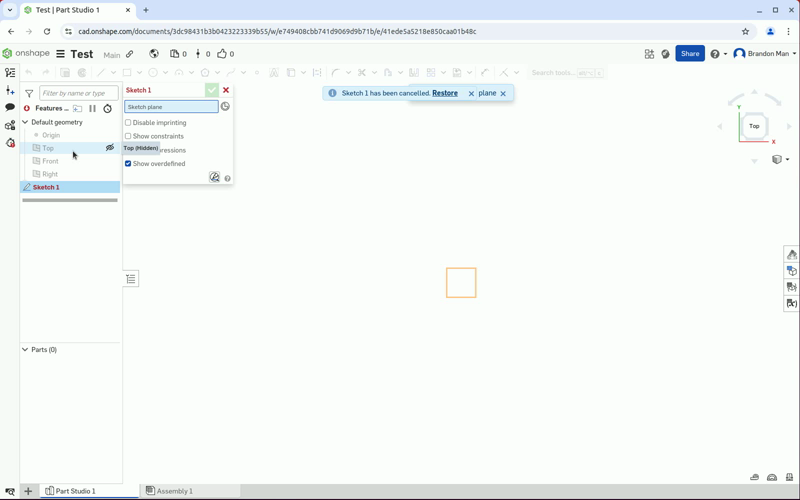
click(73, 150)
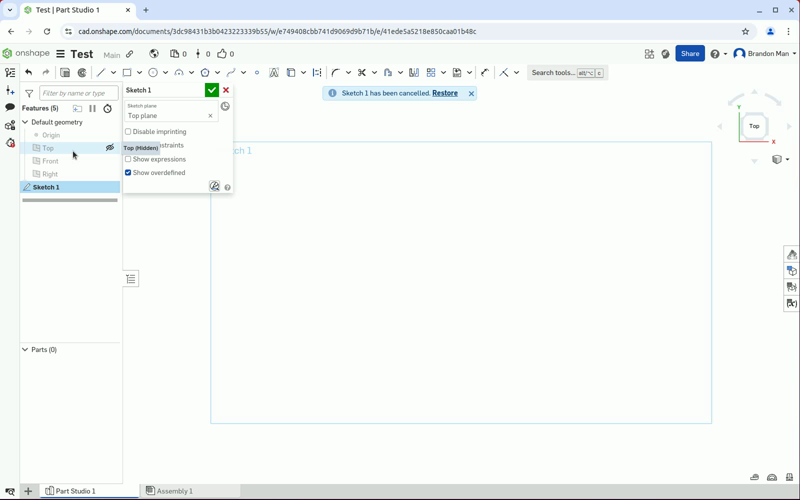
mouse_move(73, 352)
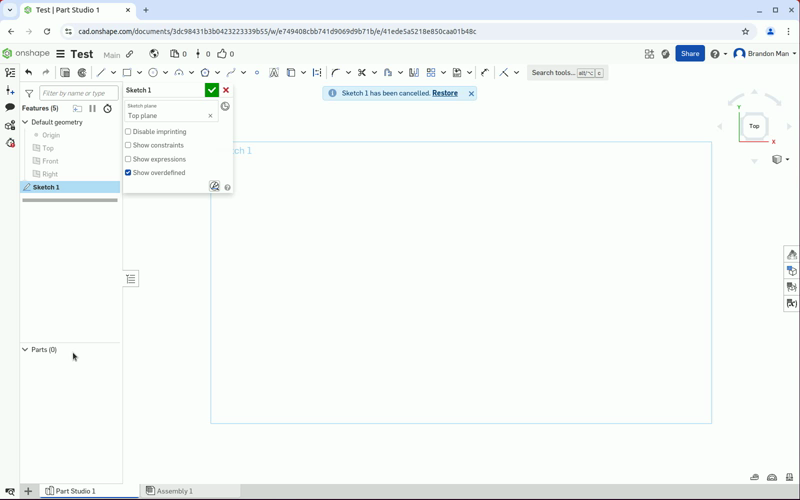
key(y)
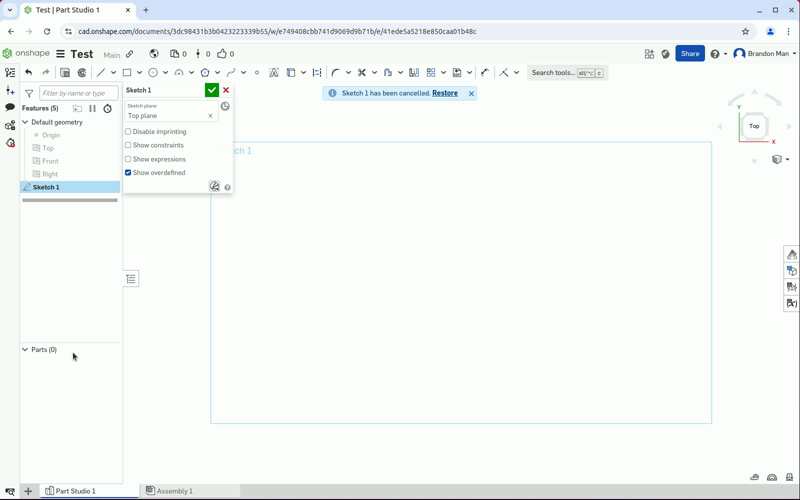
key(c)
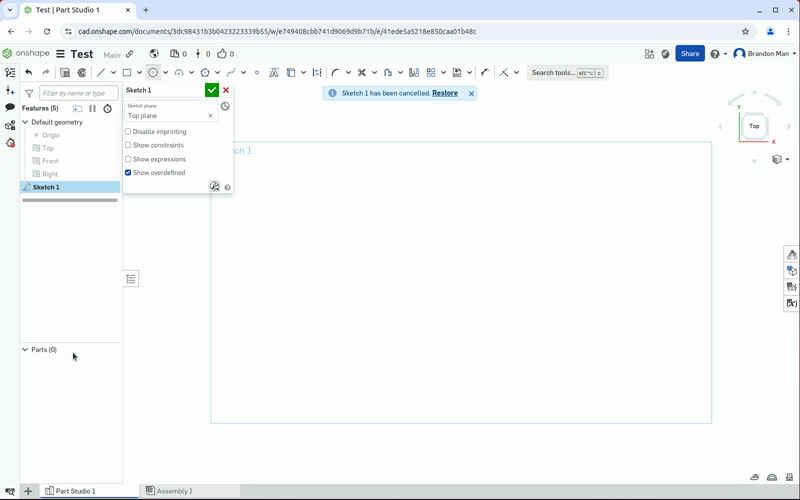
key_down(shift)
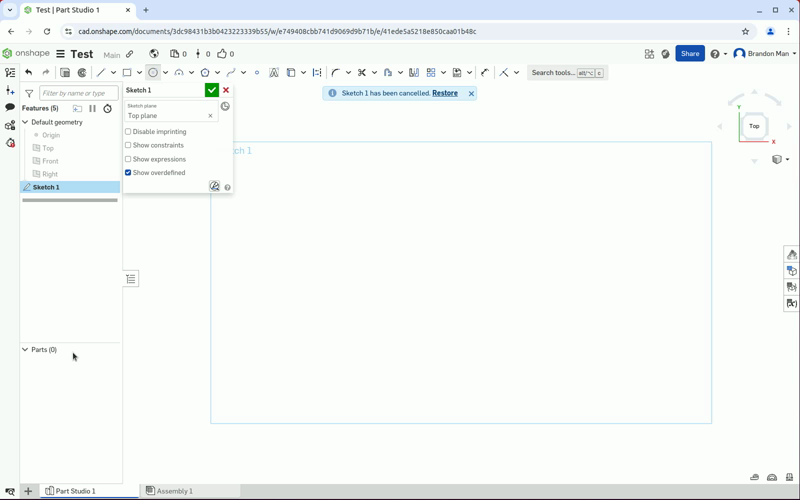
mouse_move(461, 282)
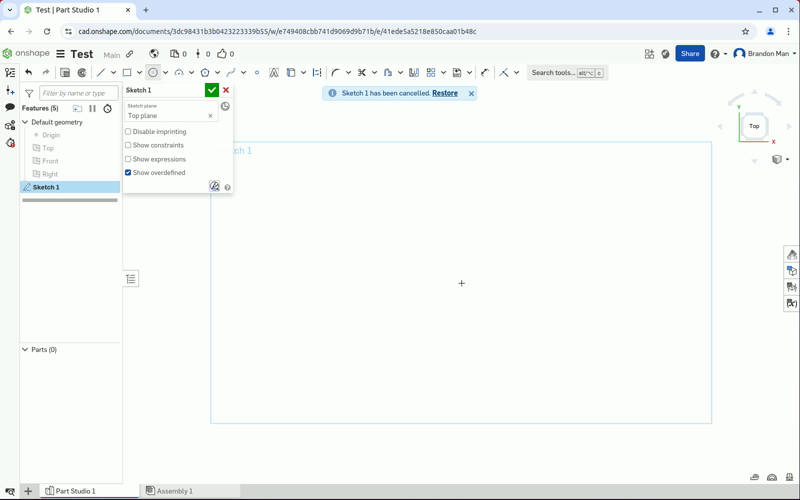
click(461, 282)
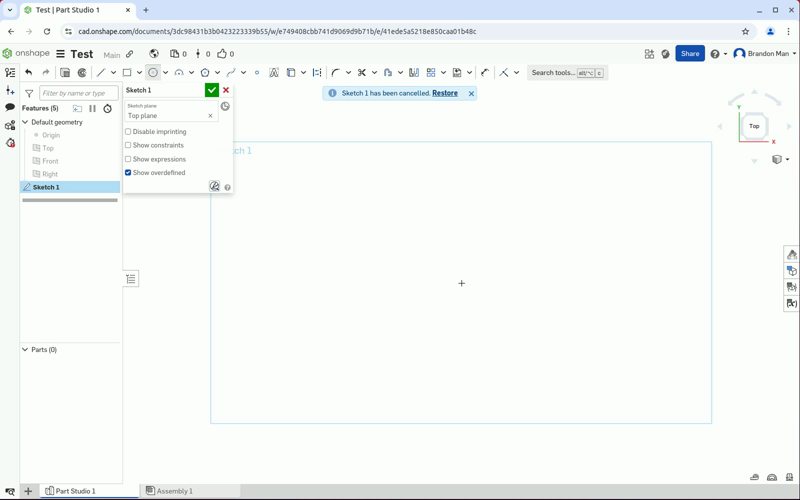
key_up(shift)
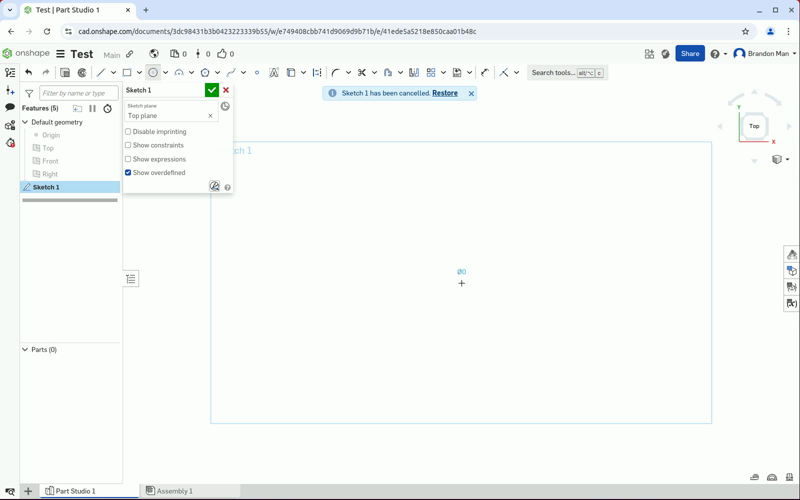
mouse_move(478, 282)
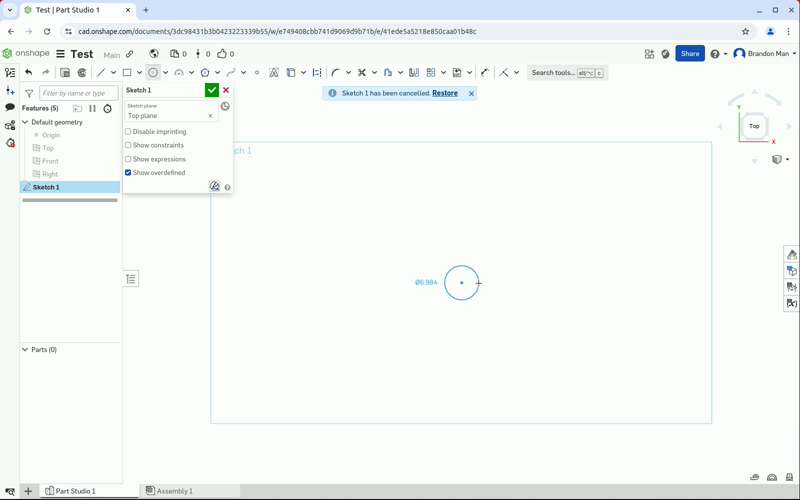
click(478, 282)
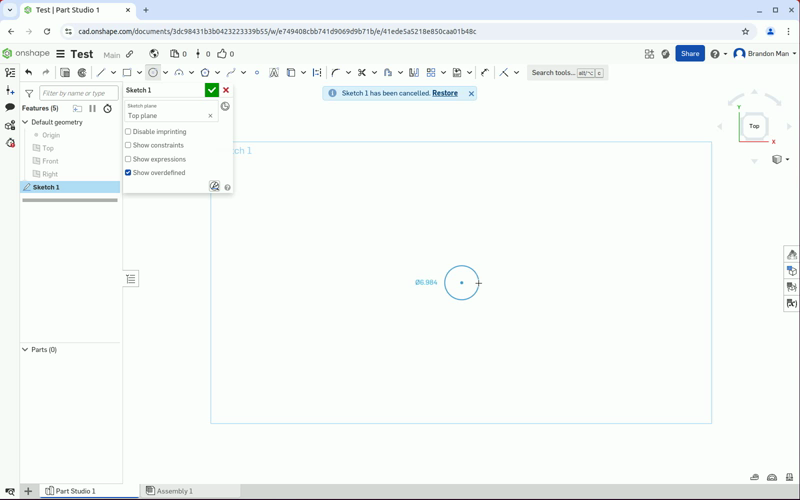
key(esc)
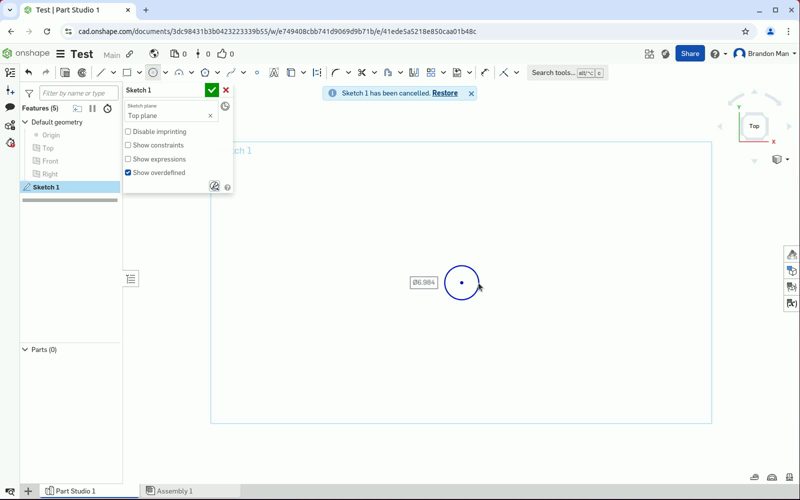
key(c)
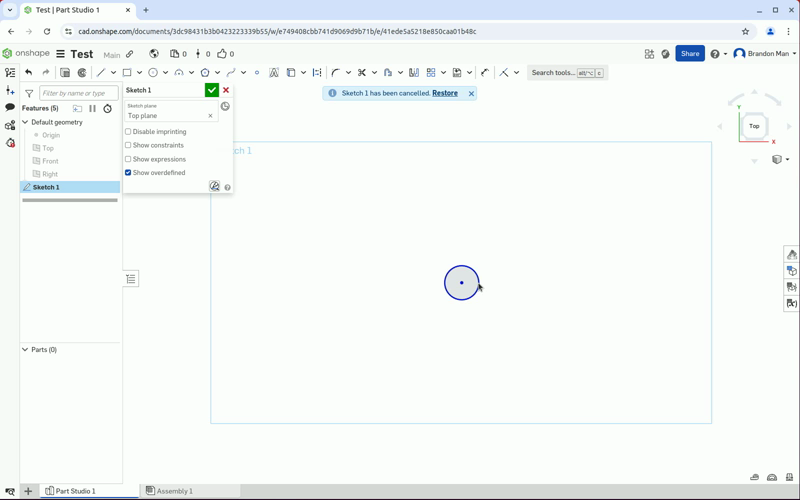
key_down(shift)
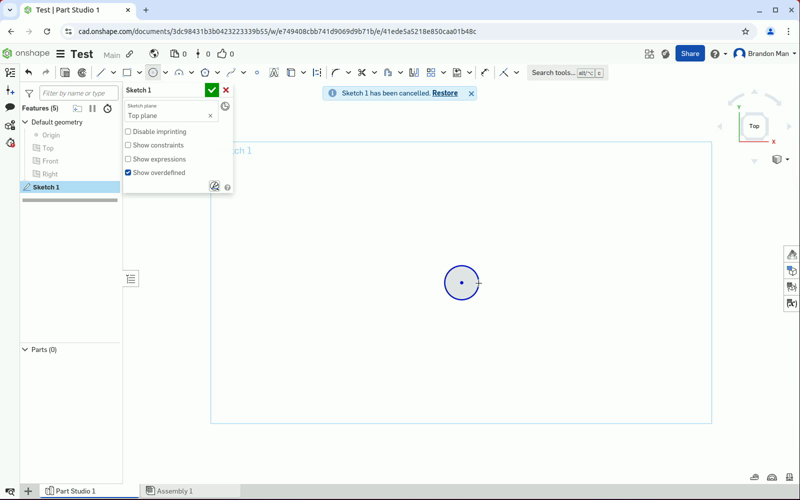
mouse_move(461, 282)
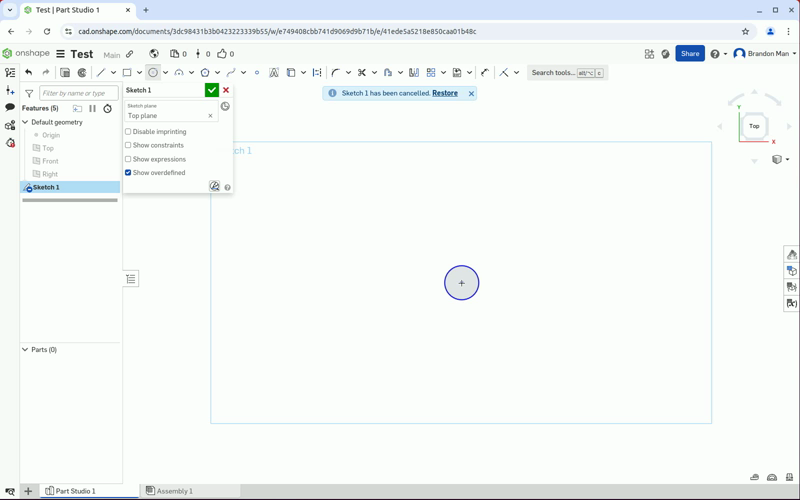
click(461, 282)
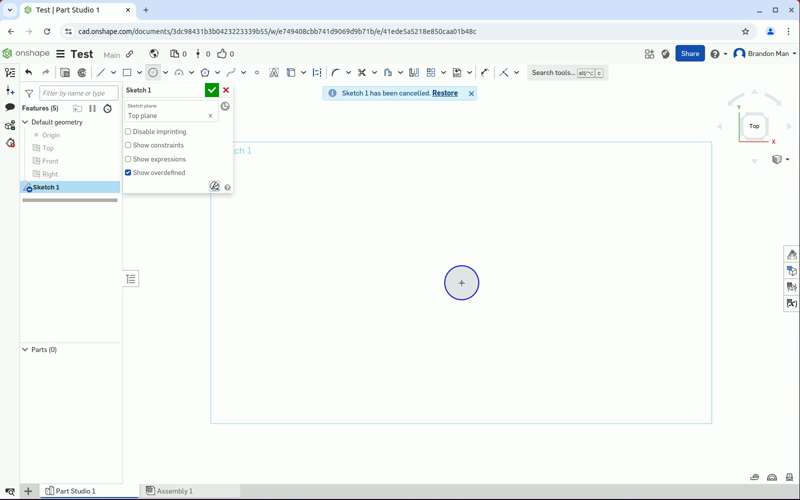
key_up(shift)
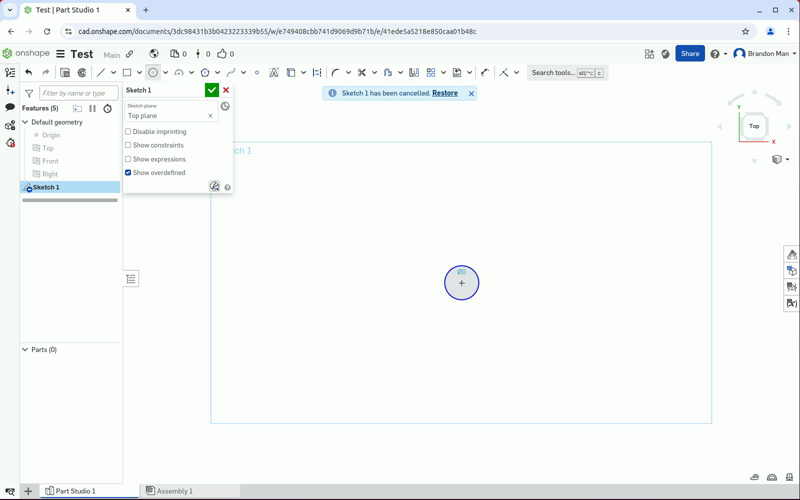
mouse_move(474, 282)
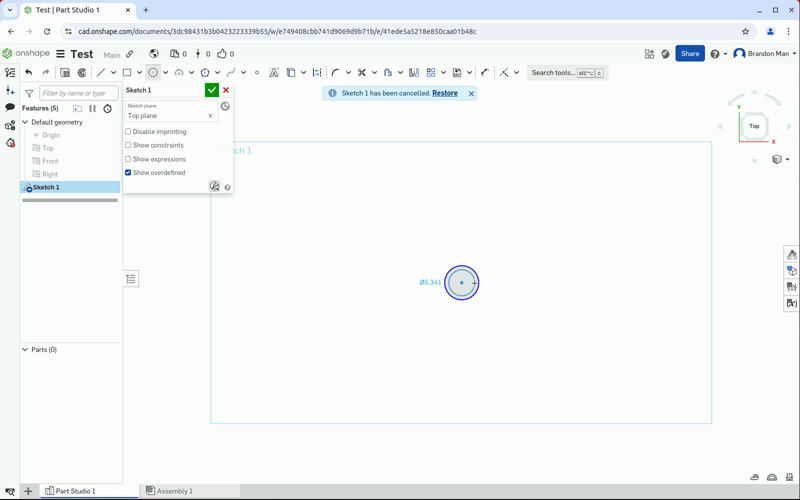
scroll(6)
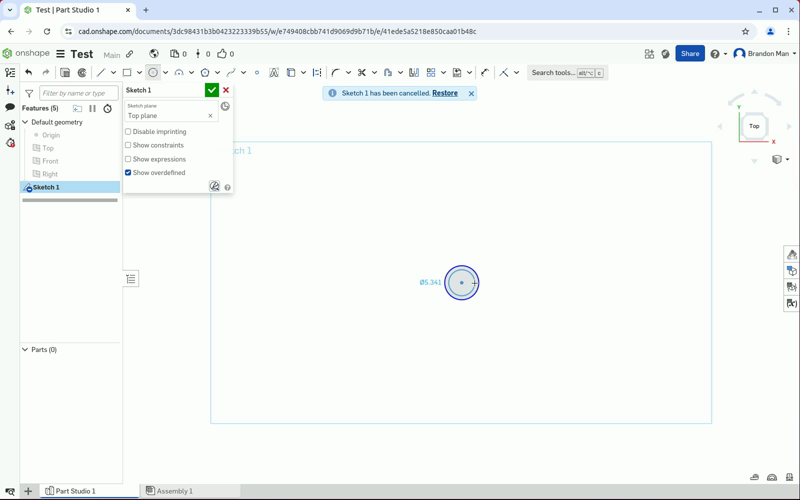
scroll(6)
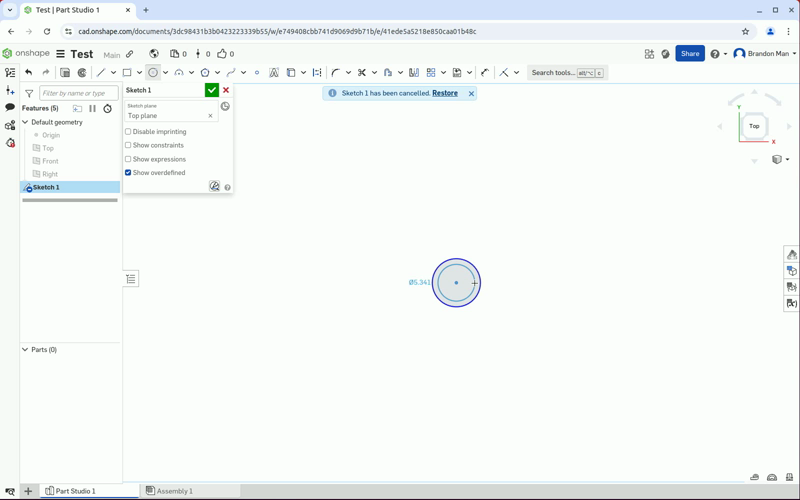
scroll(6)
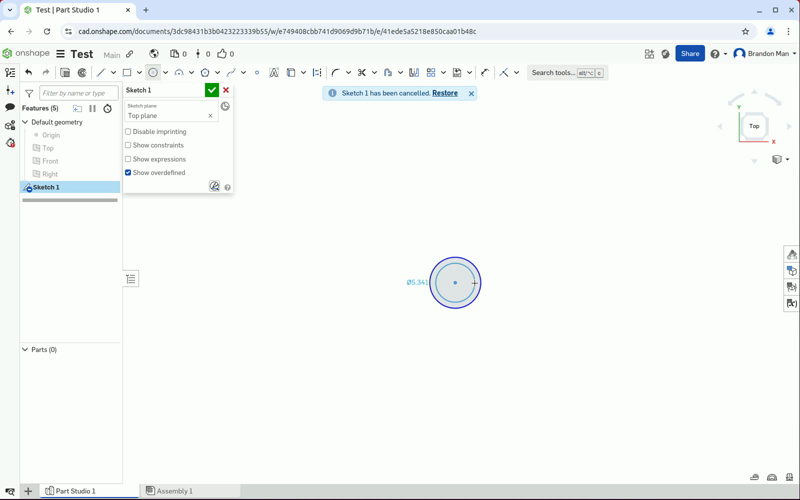
scroll(6)
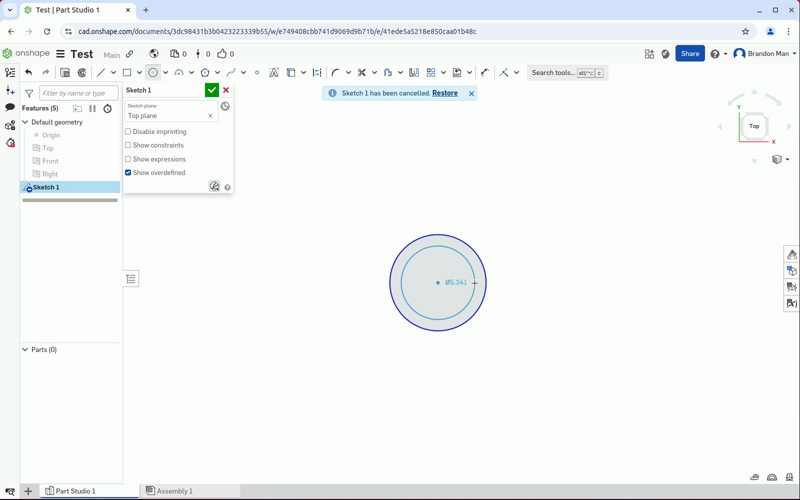
scroll(6)
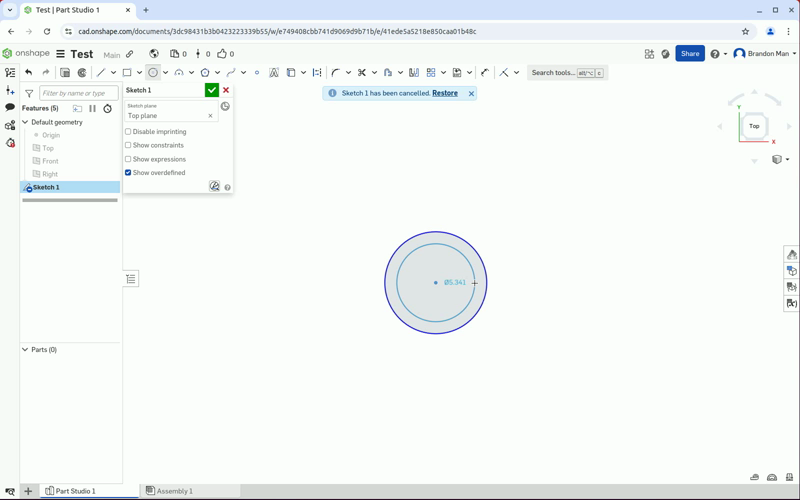
scroll(6)
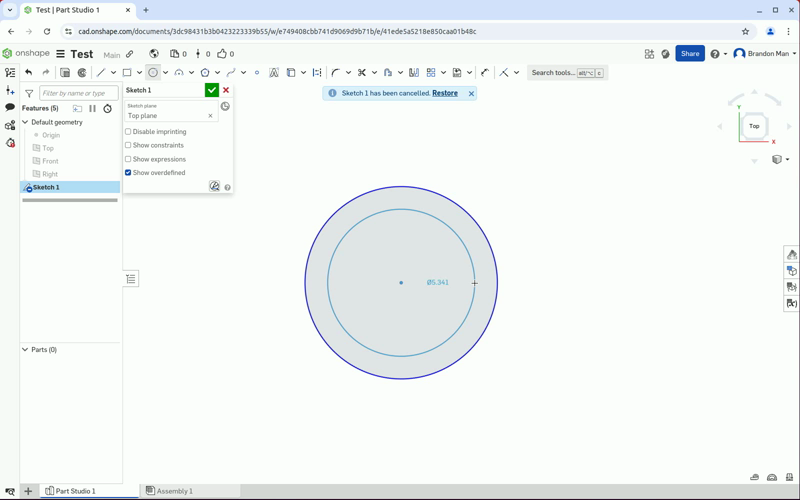
scroll(6)
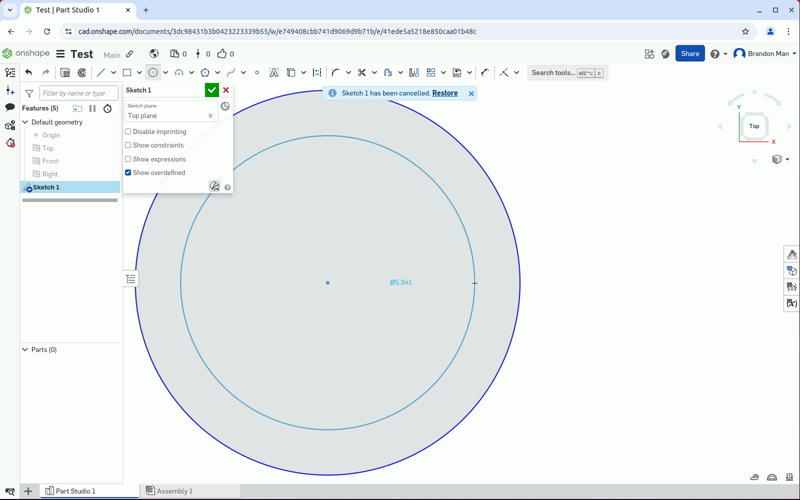
click(474, 282)
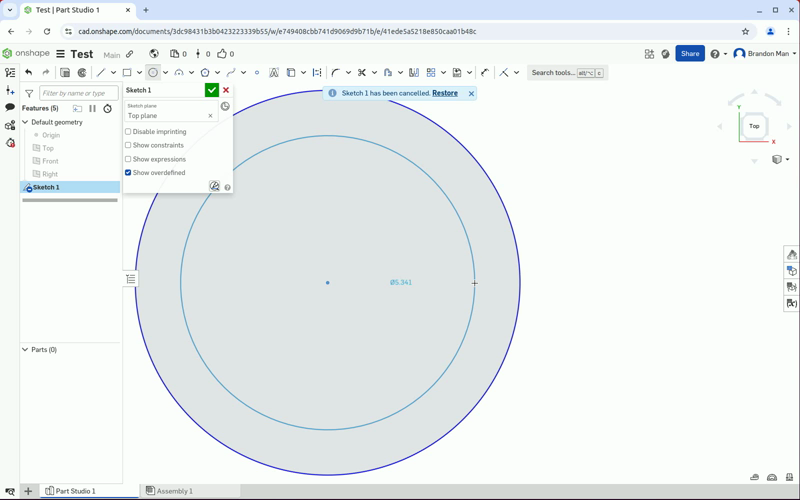
scroll(-6)
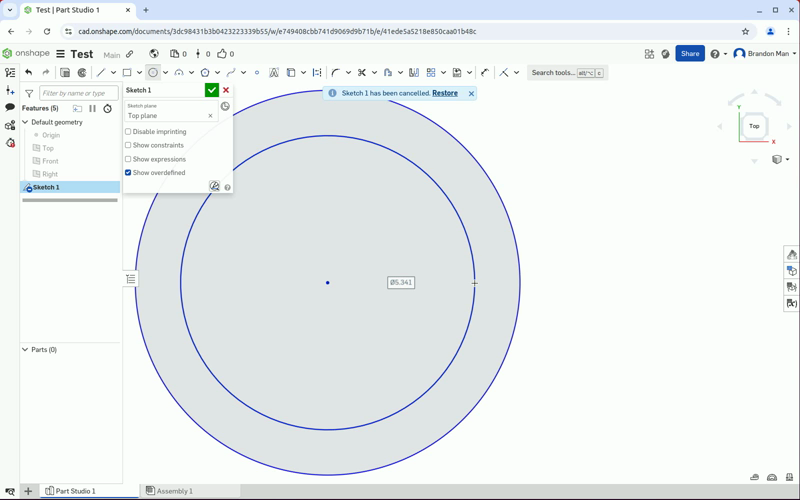
scroll(-6)
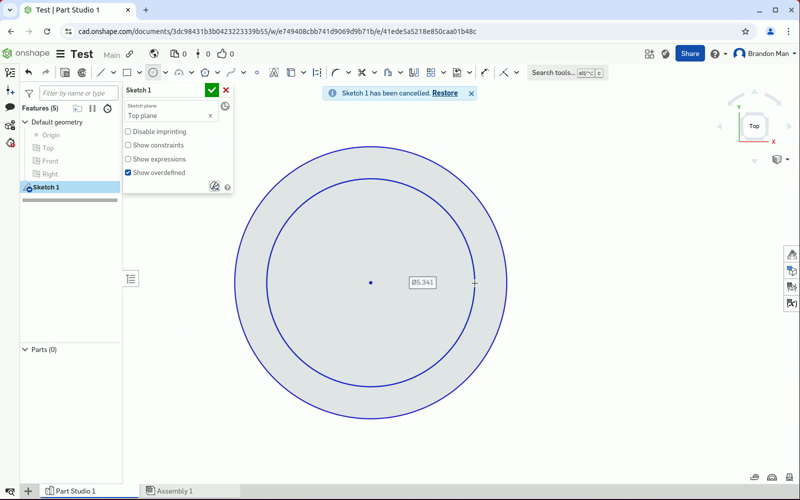
scroll(-6)
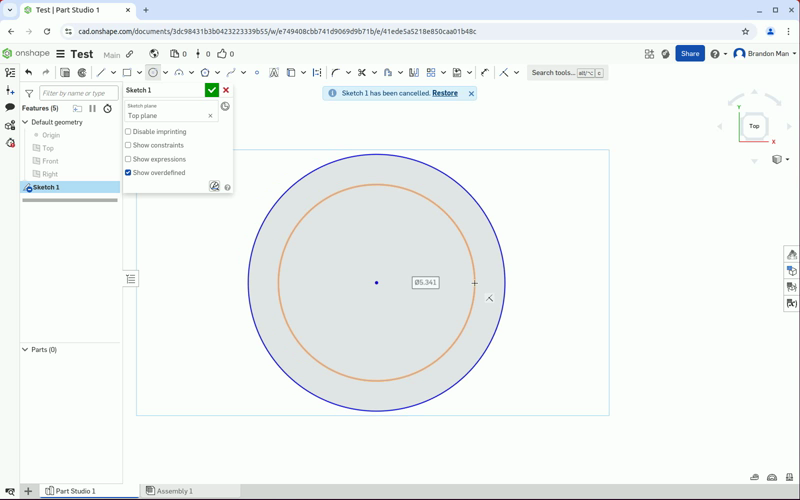
scroll(-6)
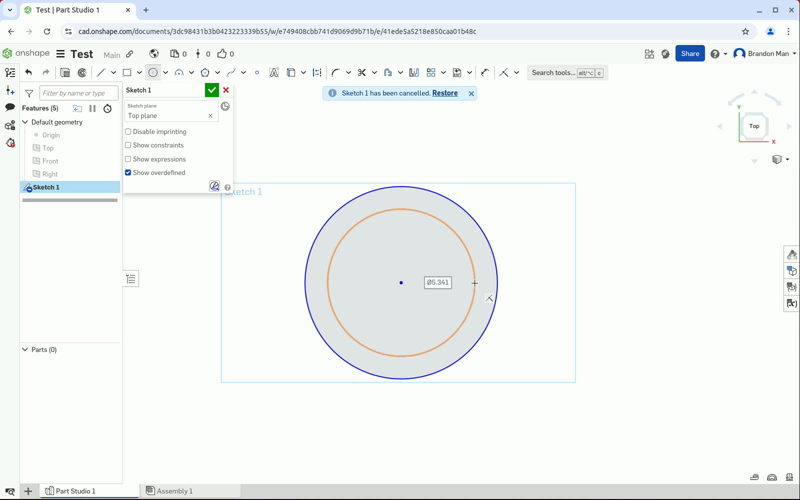
scroll(-6)
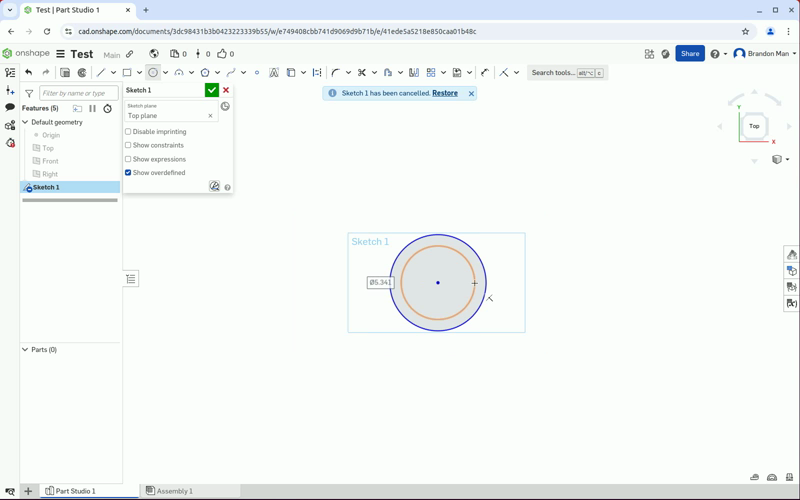
scroll(-6)
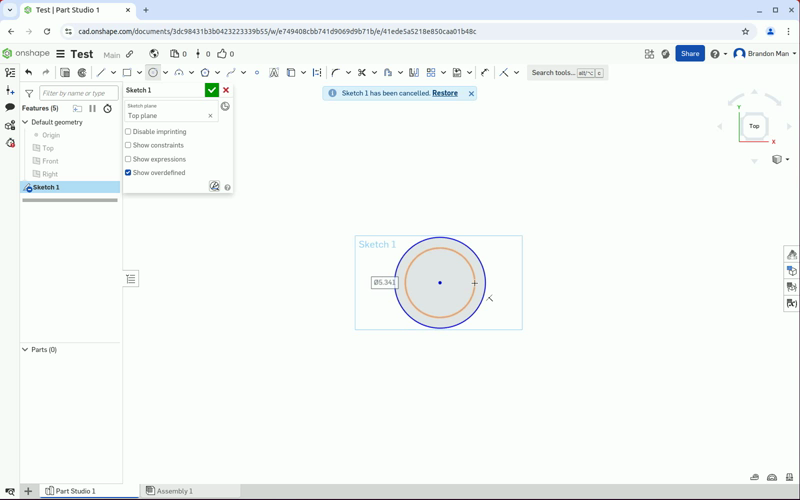
scroll(-6)
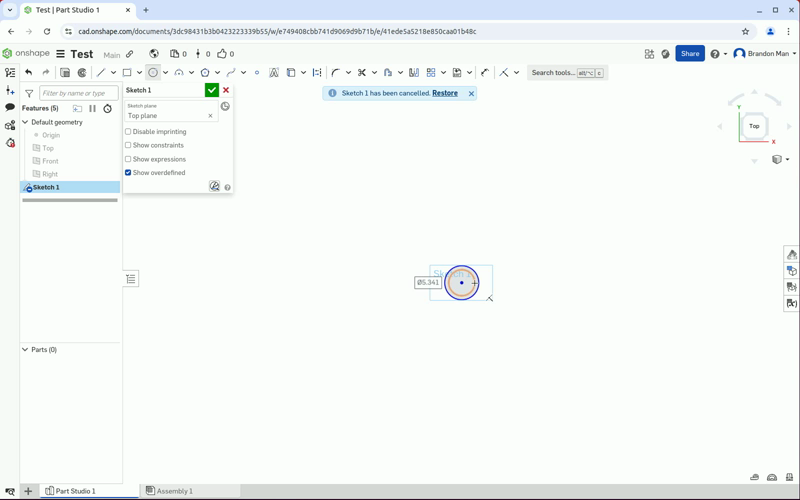
key(esc)
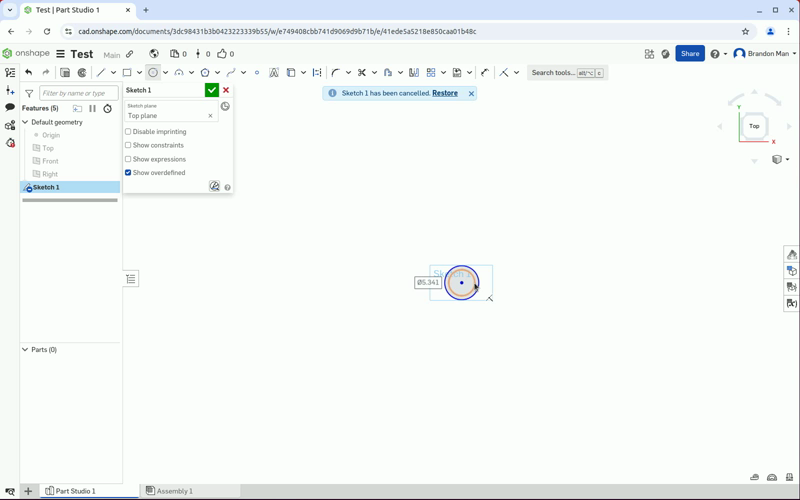
mouse_move(466, 295)
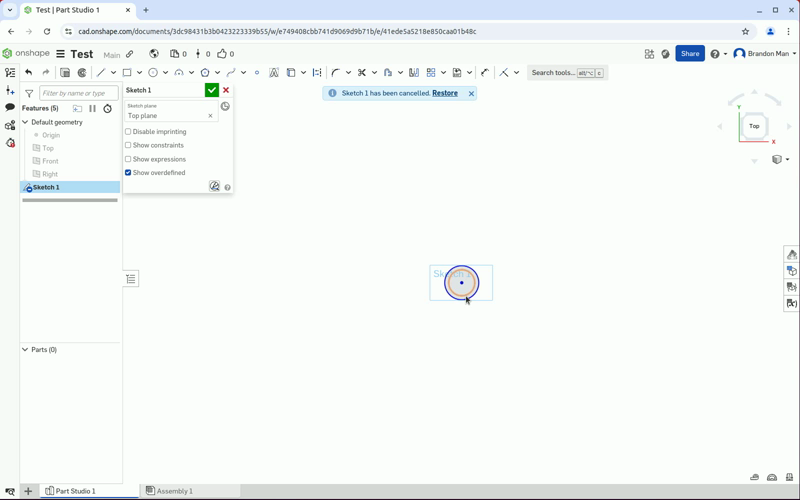
scroll(6)
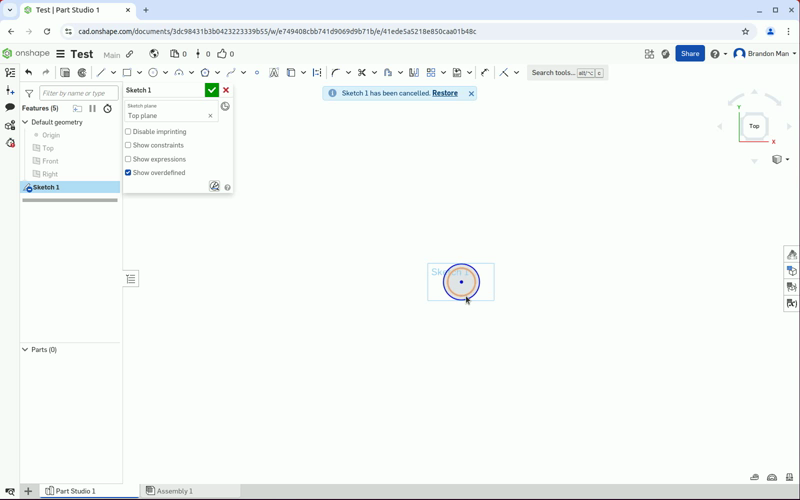
scroll(6)
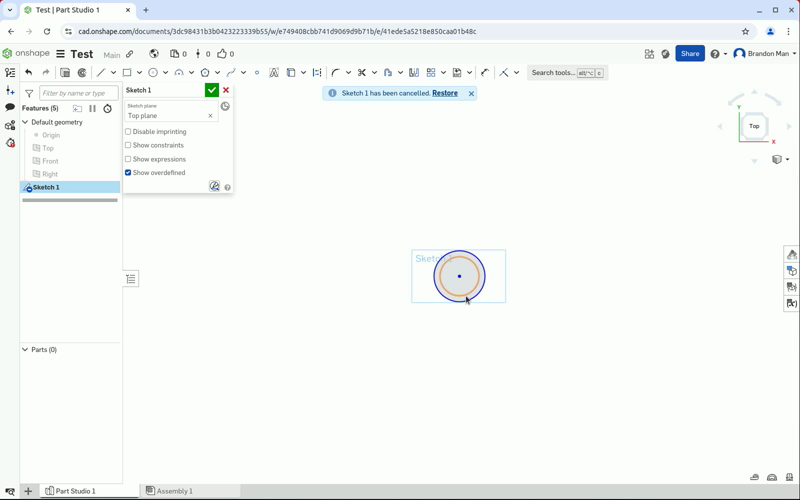
scroll(6)
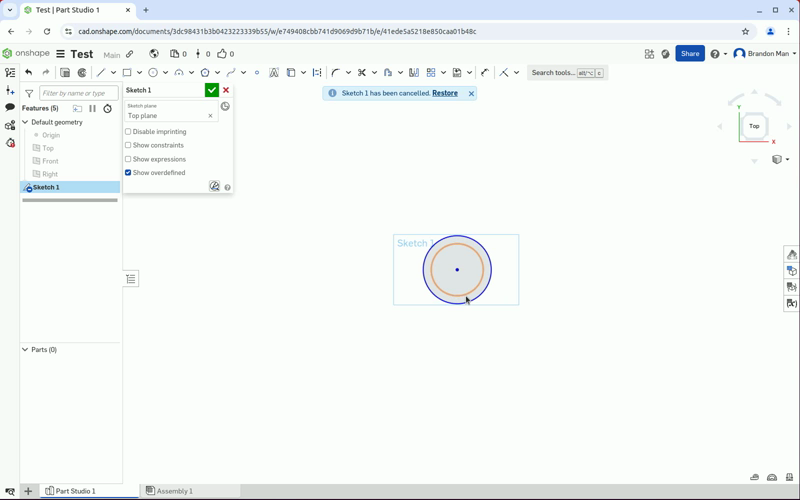
scroll(6)
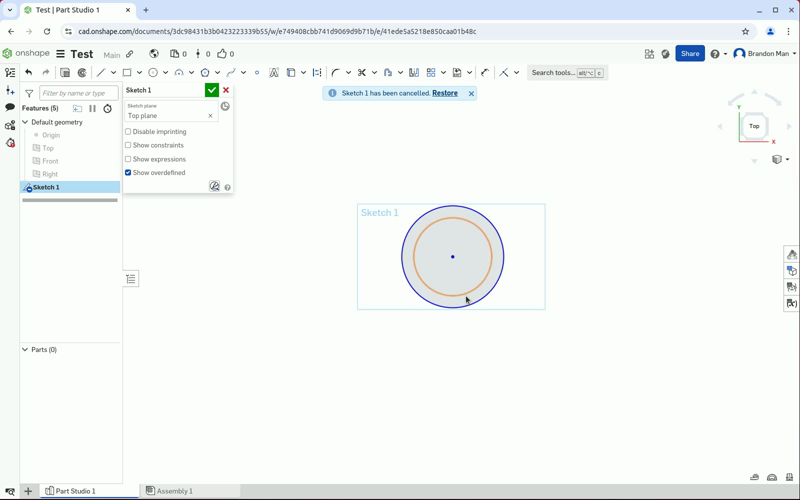
scroll(6)
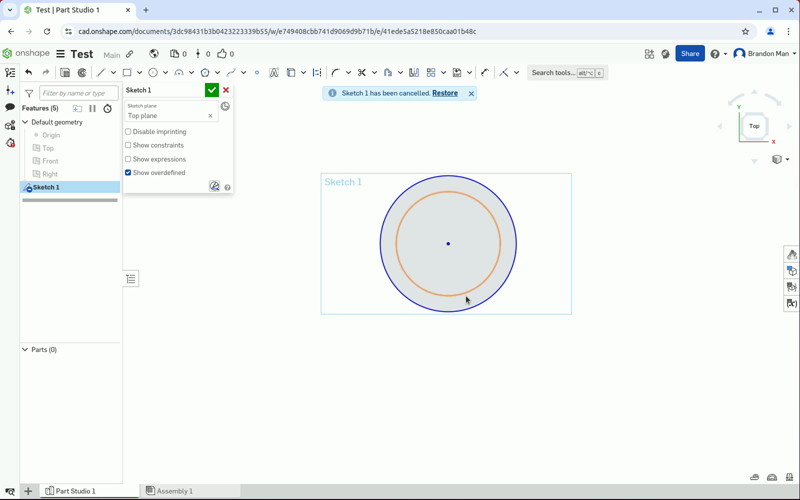
scroll(6)
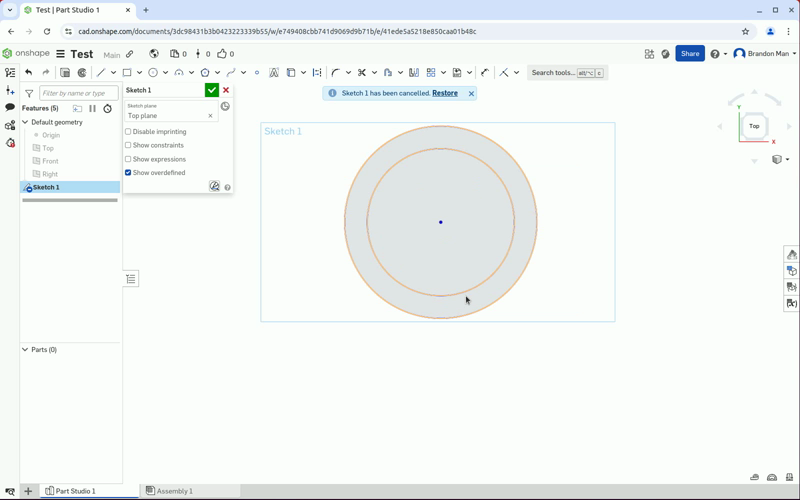
scroll(6)
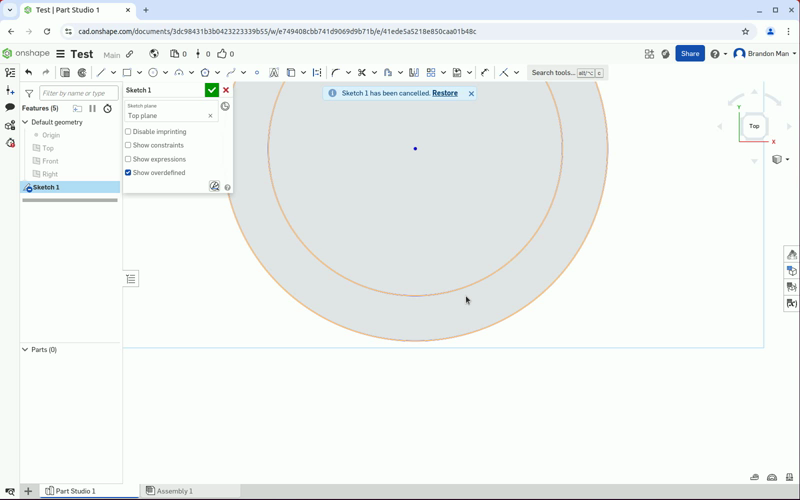
click(466, 295)
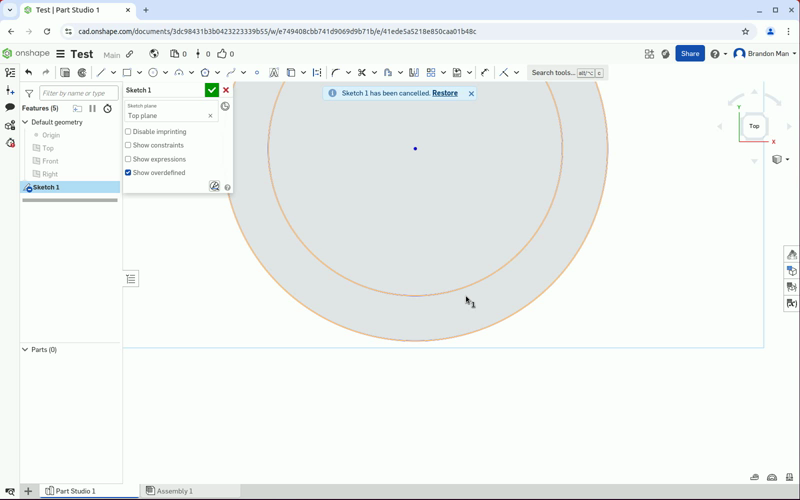
scroll(-6)
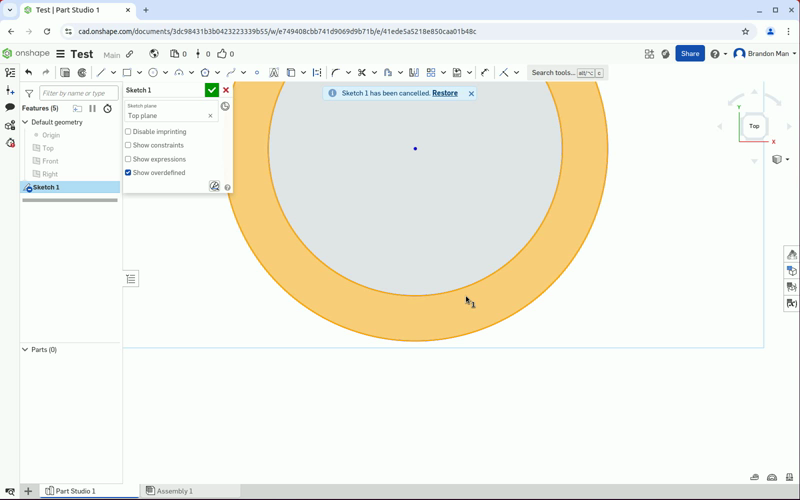
scroll(-6)
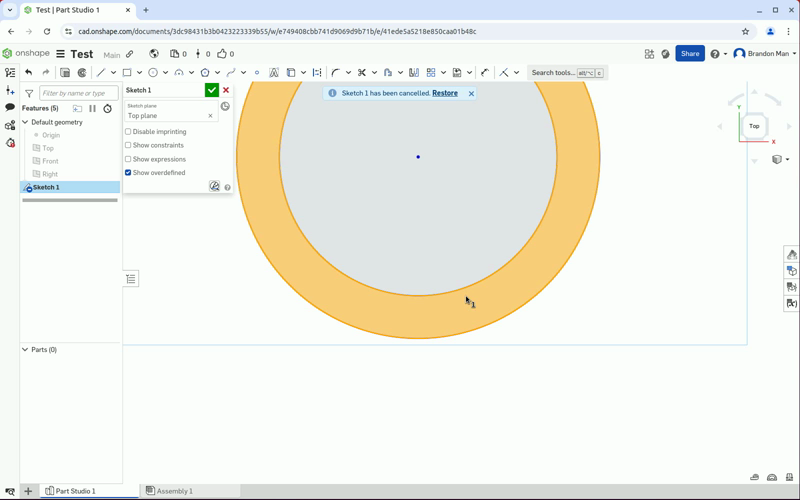
scroll(-6)
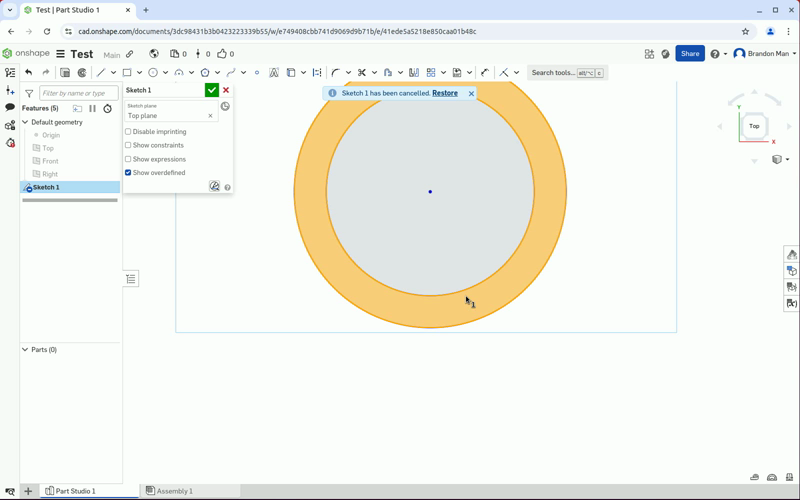
scroll(-6)
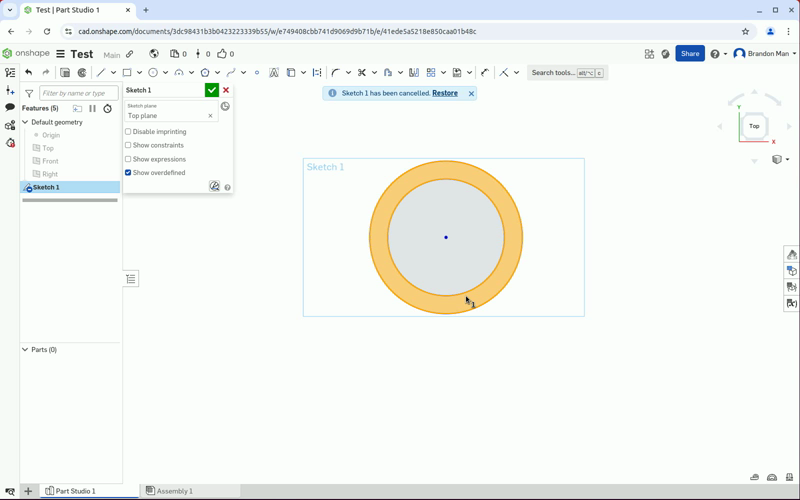
scroll(-6)
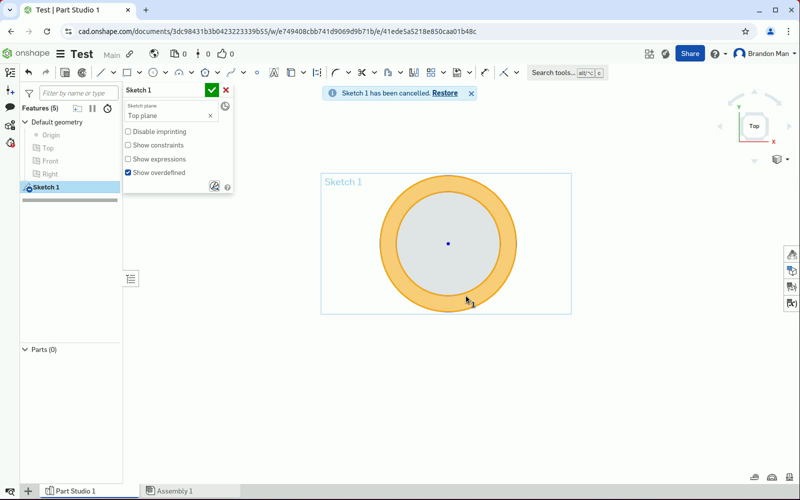
scroll(-6)
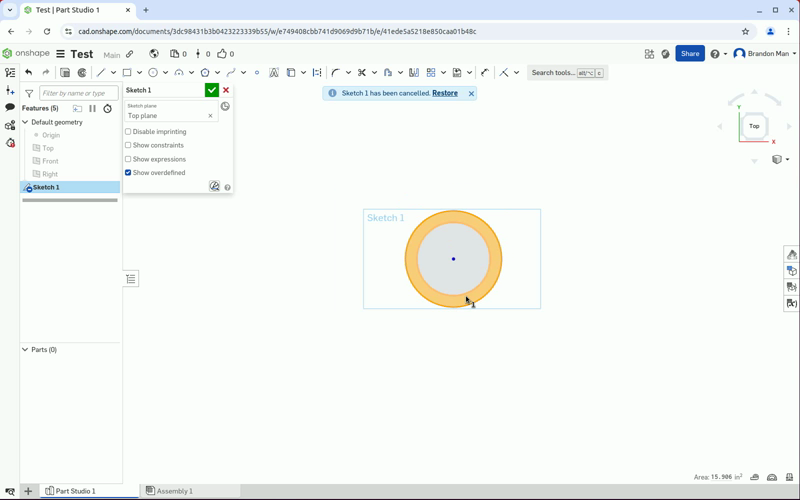
scroll(-6)
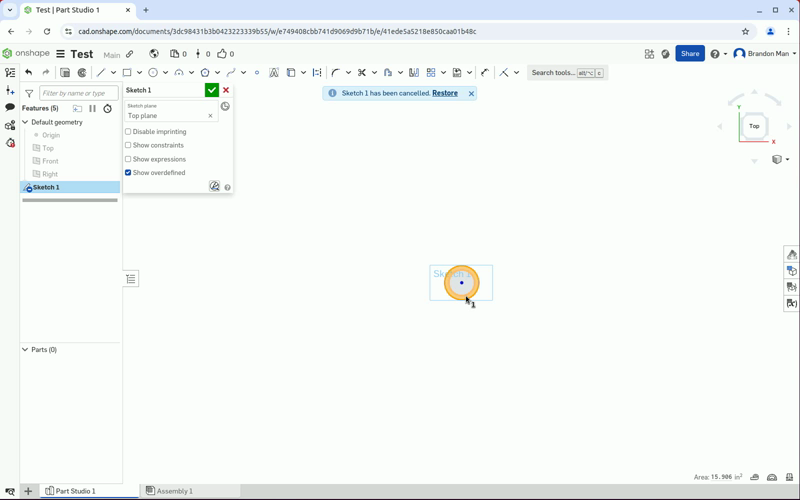
mouse_move(73, 352)
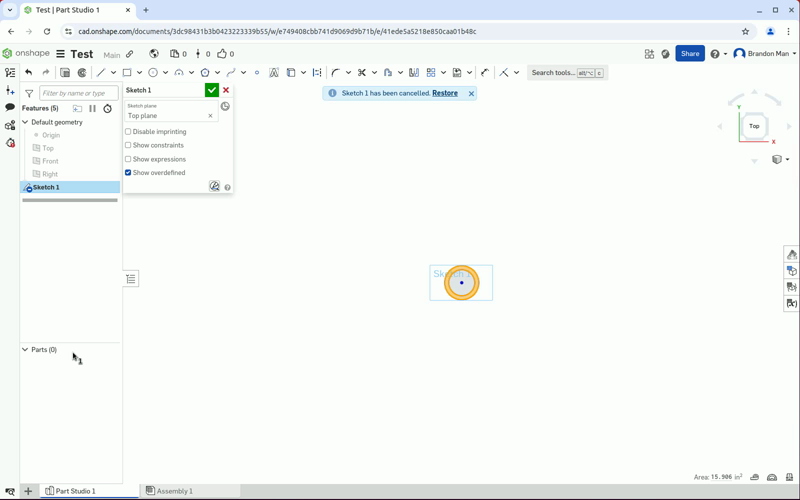
key(shift+y)
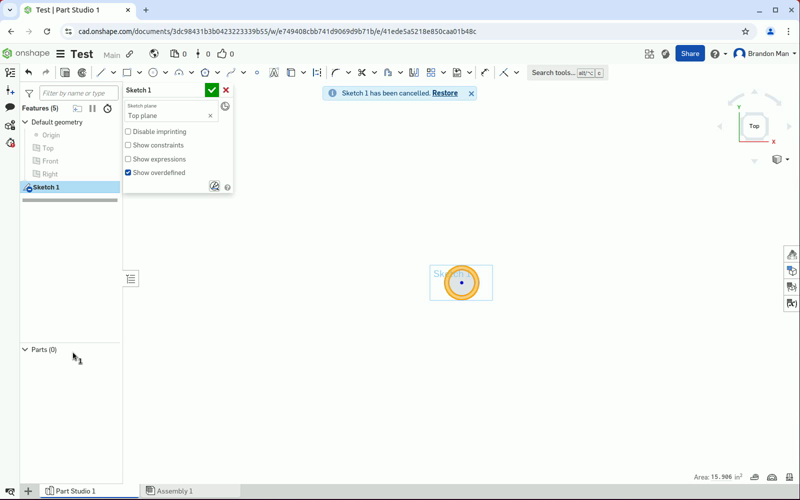
key(shift+e)
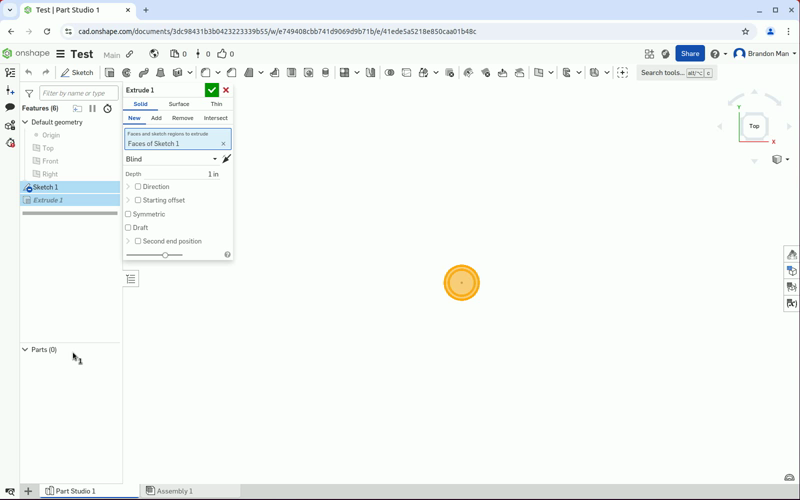
mouse_move(143, 106)
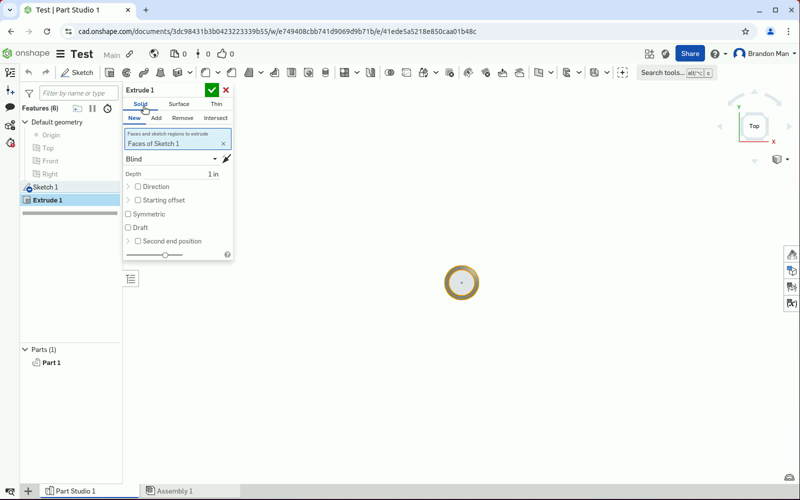
click(143, 106)
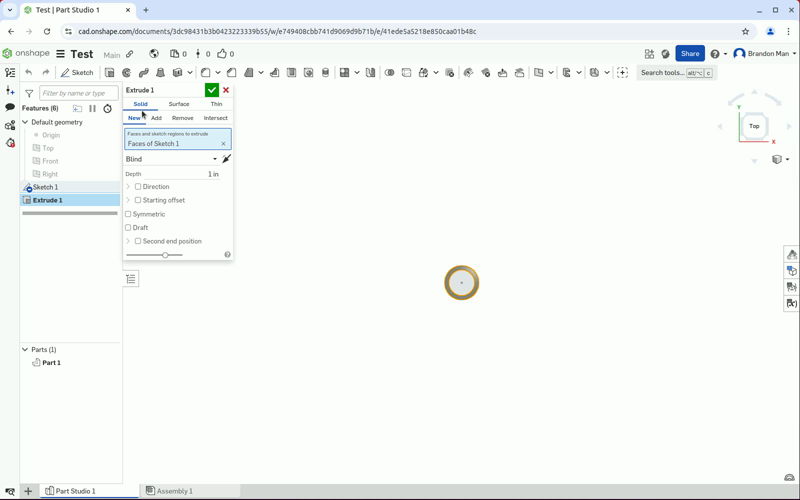
mouse_move(137, 120)
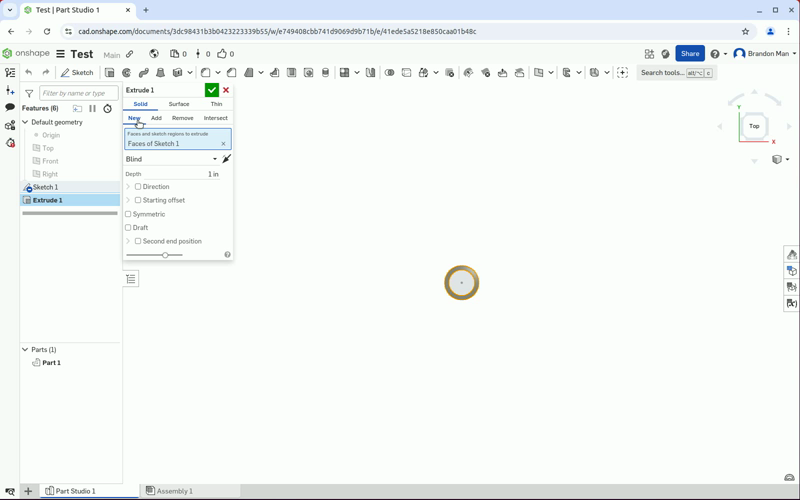
click(137, 120)
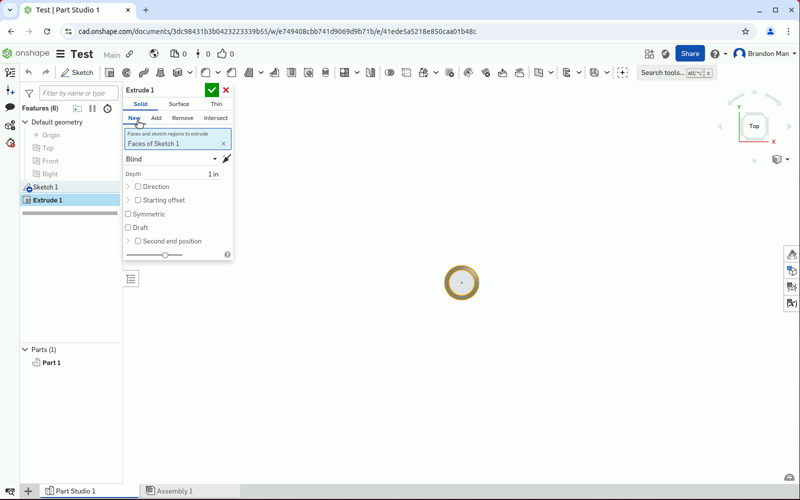
key(tab, 4)
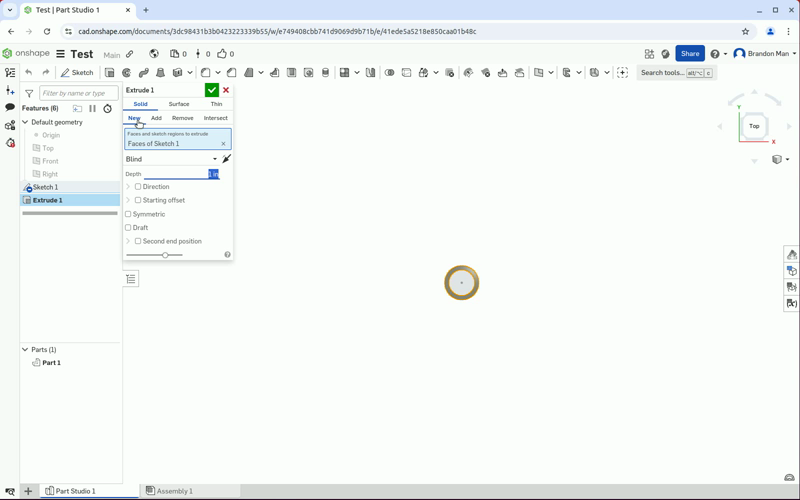
text(23.108)
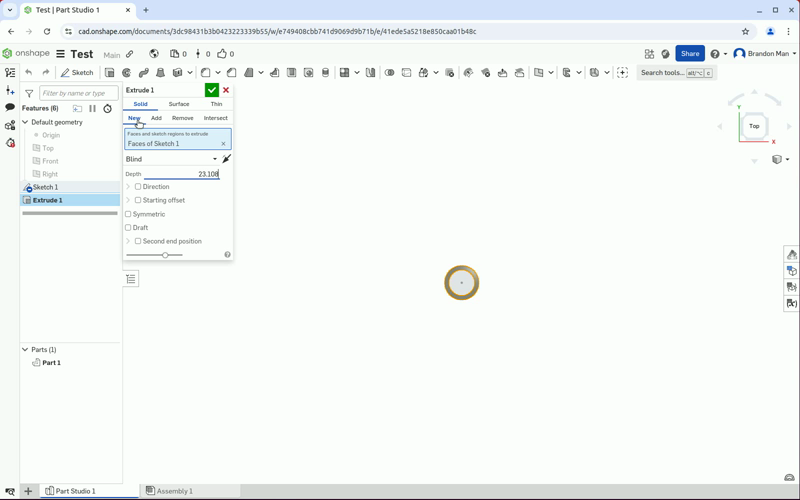
key(enter)
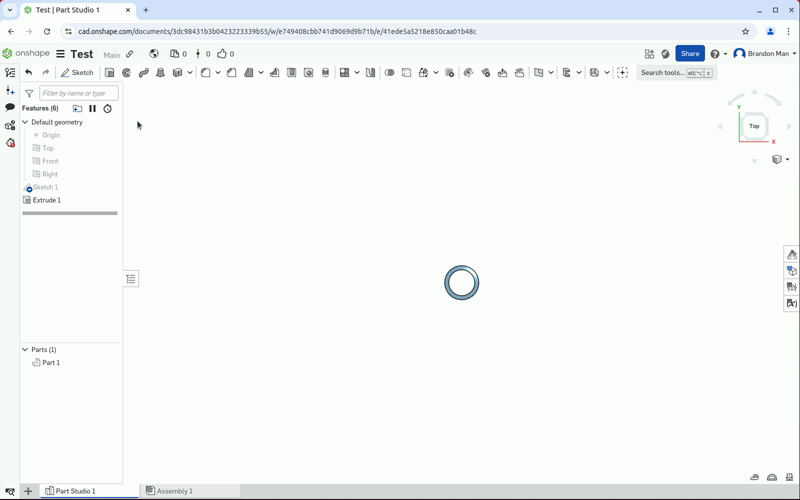
key(shift+h)
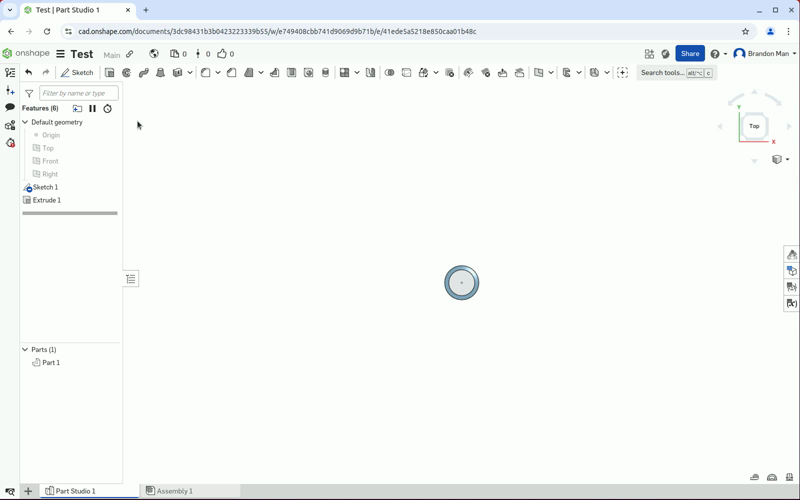
key(shift+h)
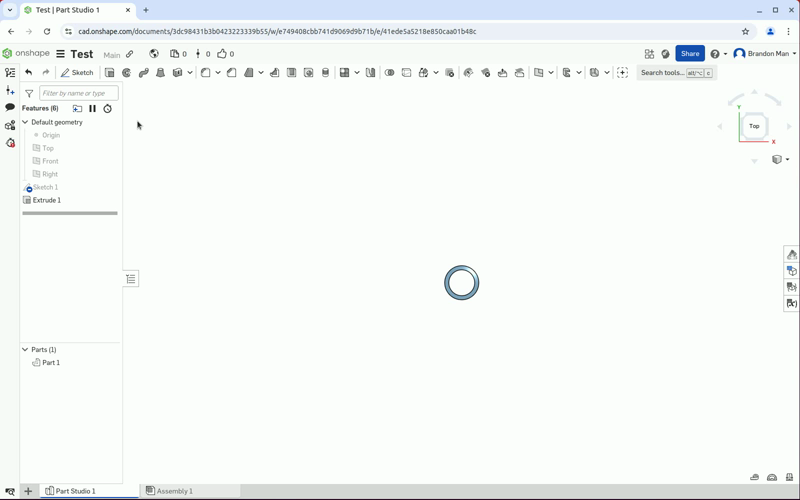
mouse_move(73, 189)
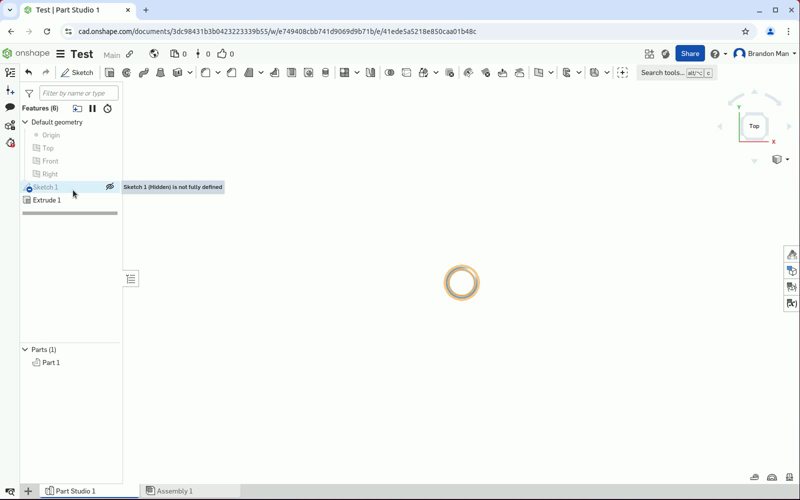
click(73, 189)
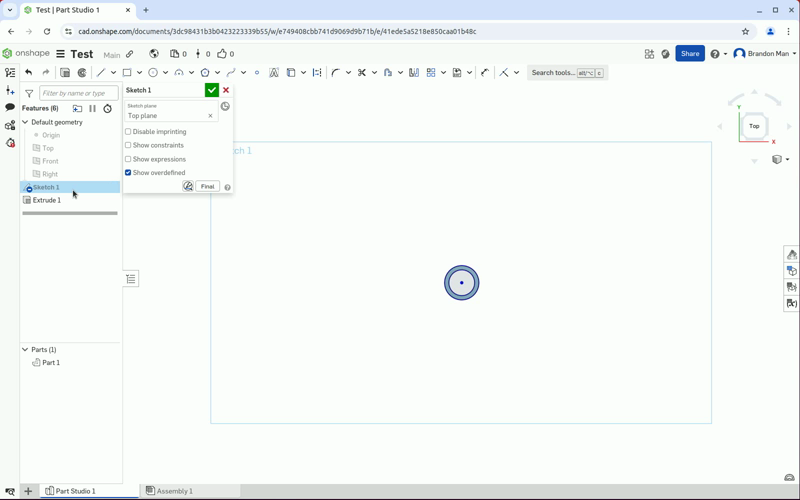
mouse_move(229, 92)
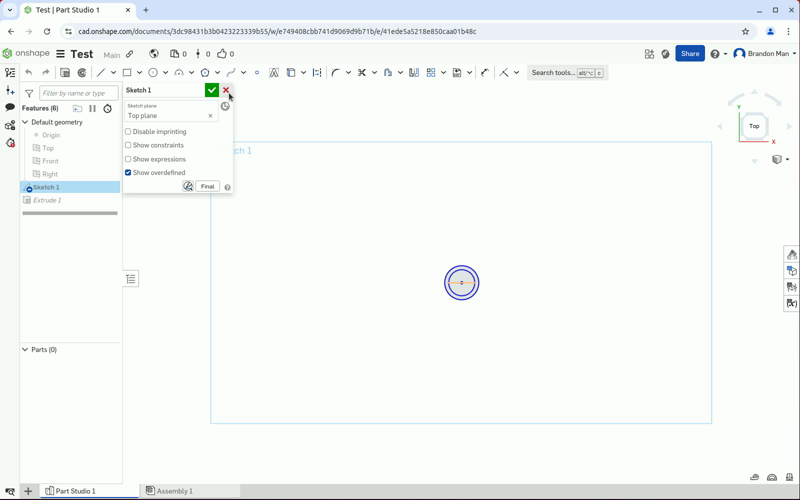
click(229, 92)
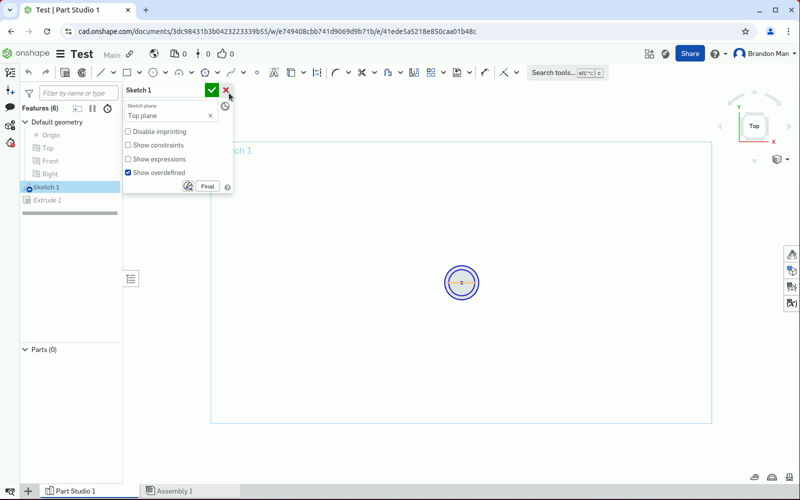
key(shift+s)
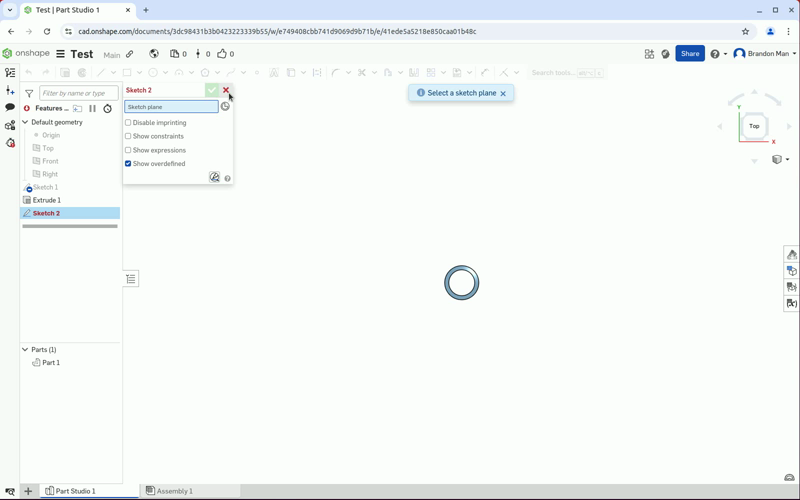
mouse_move(73, 150)
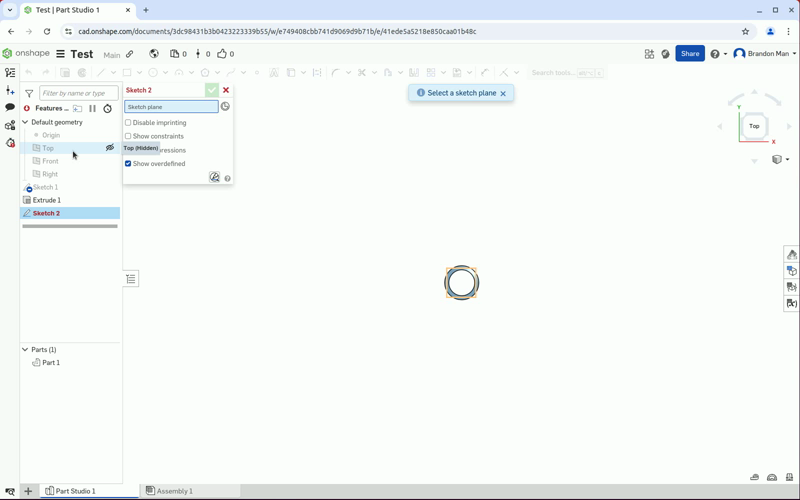
click(73, 150)
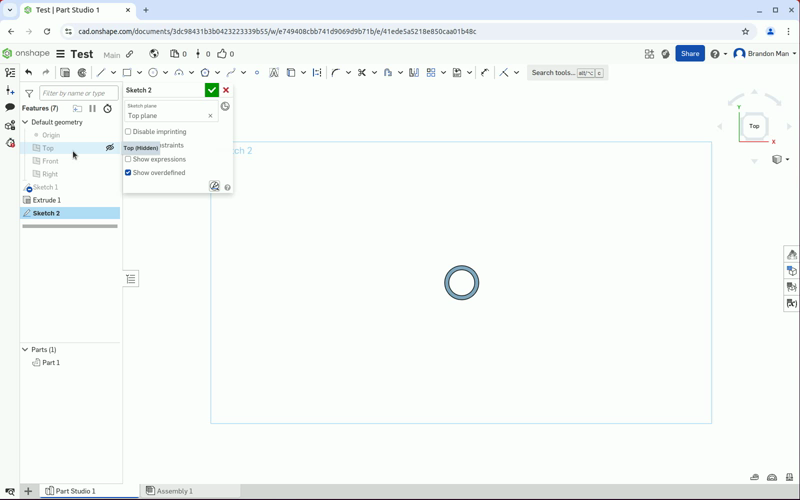
mouse_move(73, 352)
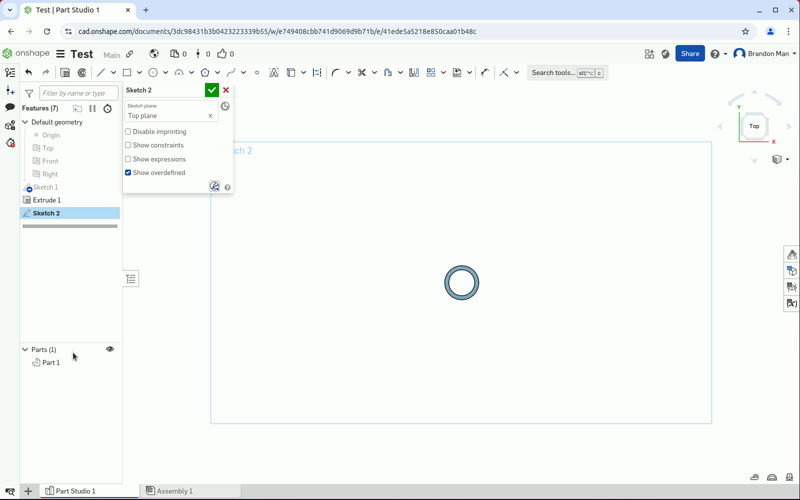
key(y)
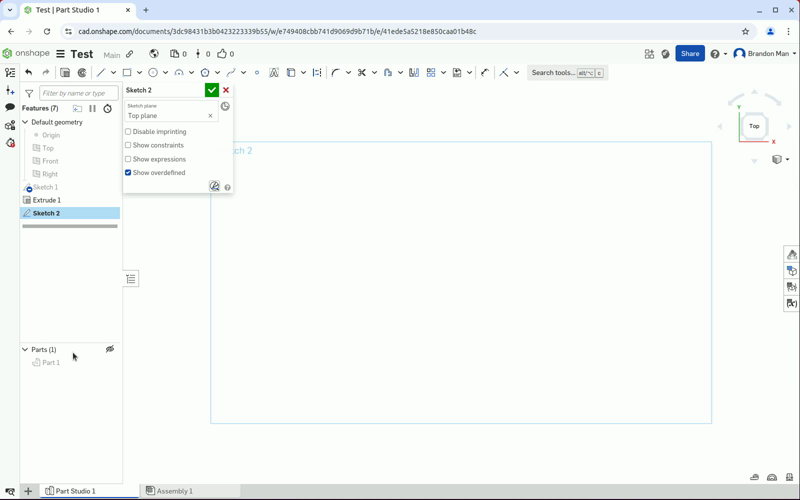
key(c)
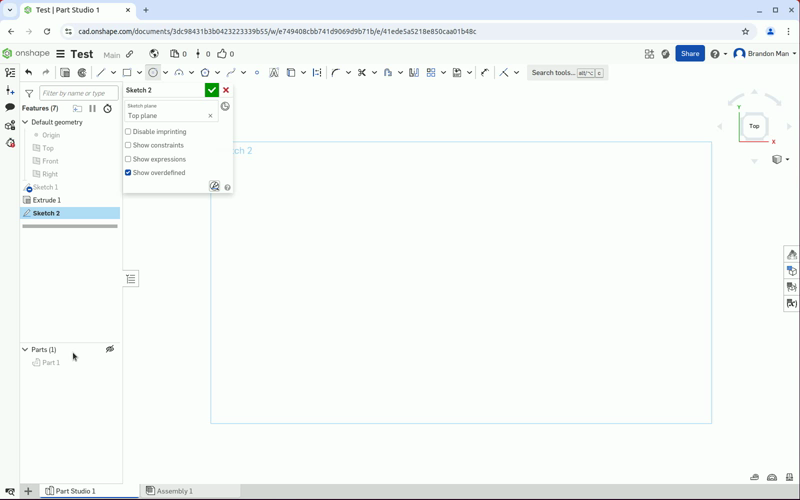
key_down(shift)
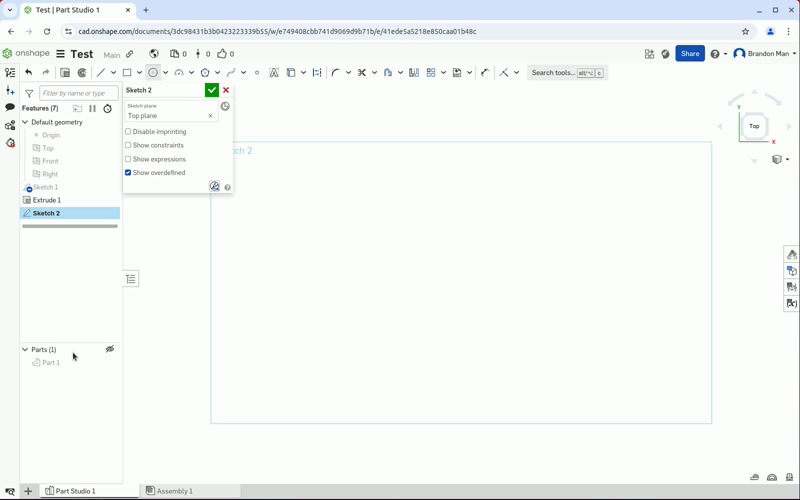
mouse_move(516, 225)
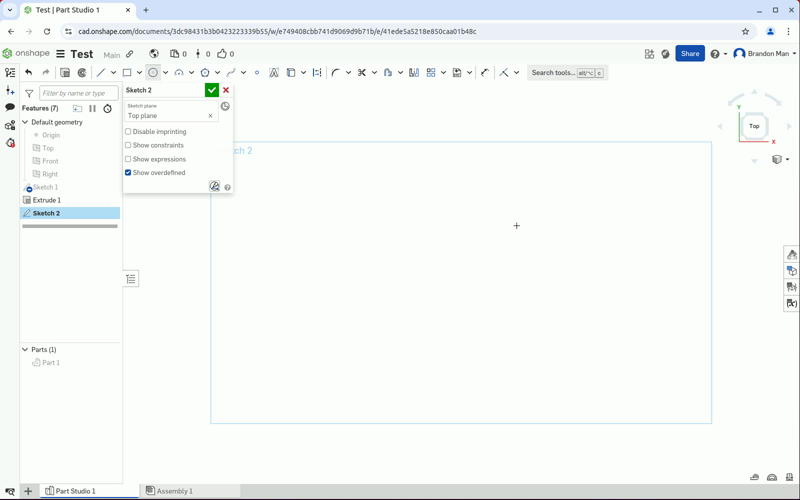
click(516, 225)
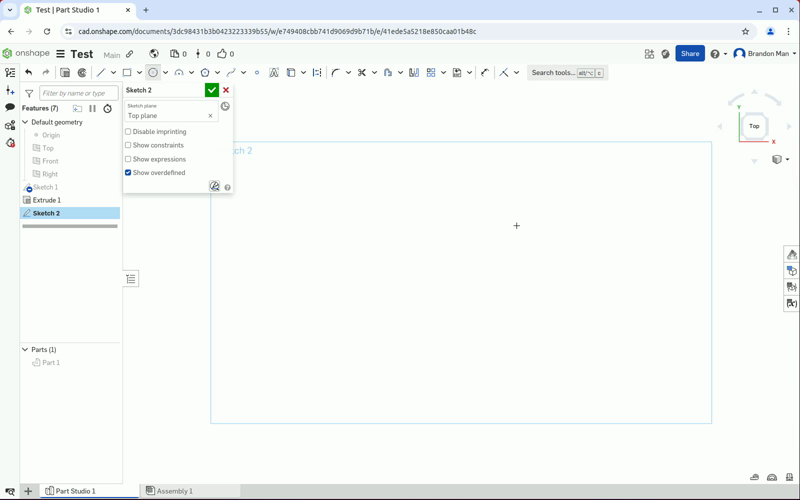
key_up(shift)
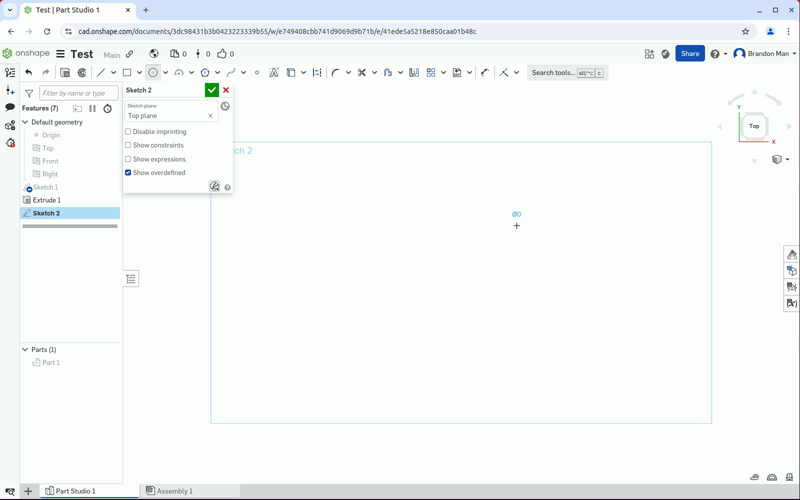
mouse_move(534, 225)
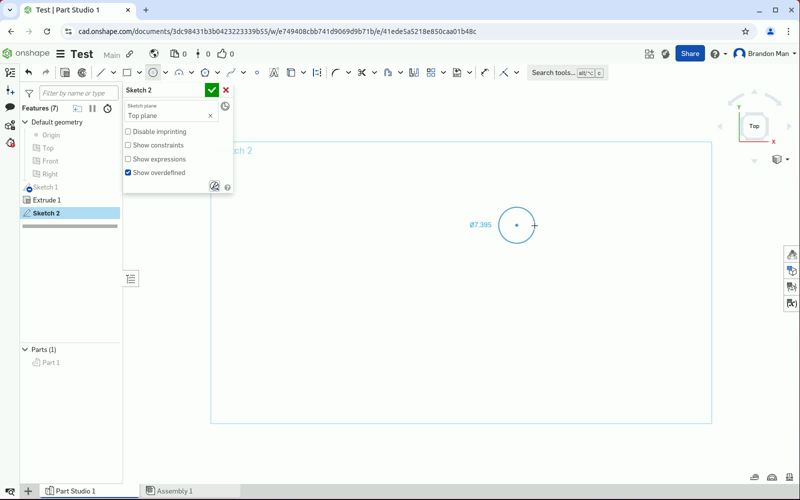
click(534, 225)
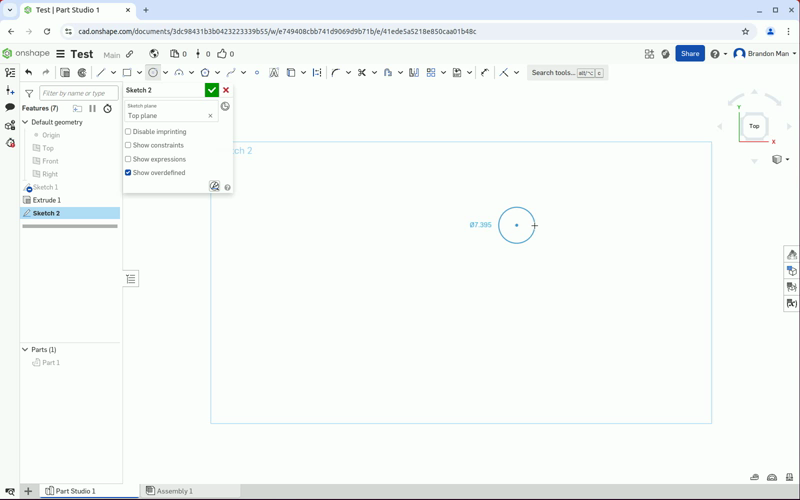
key(esc)
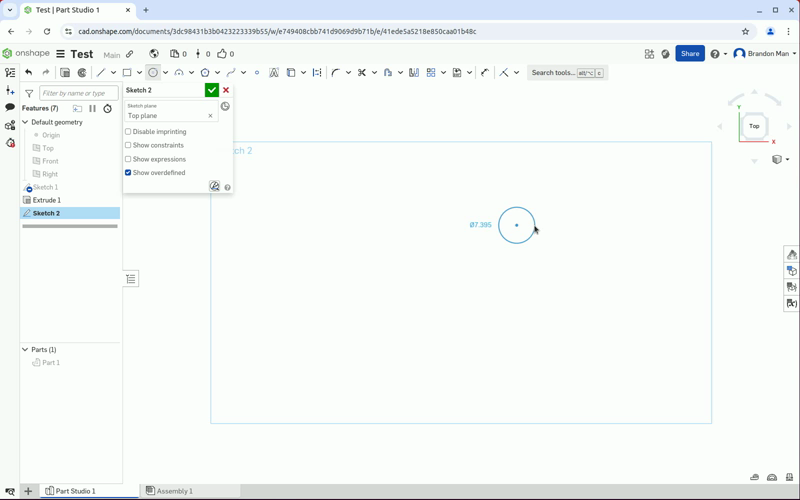
key(c)
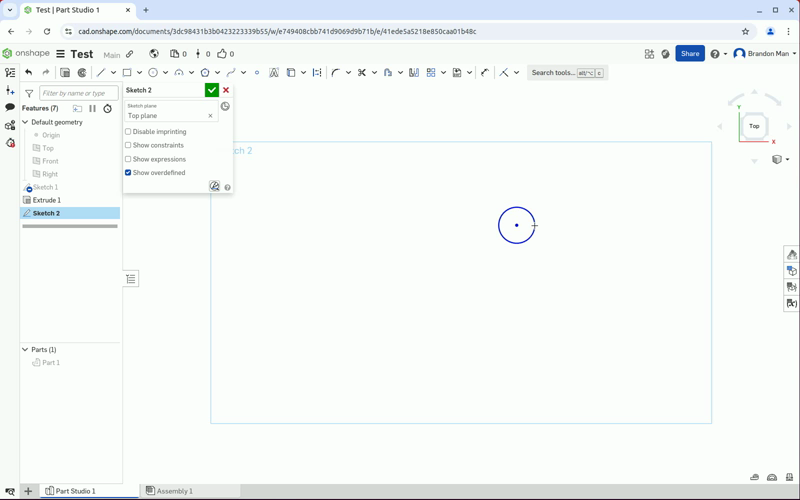
key_down(shift)
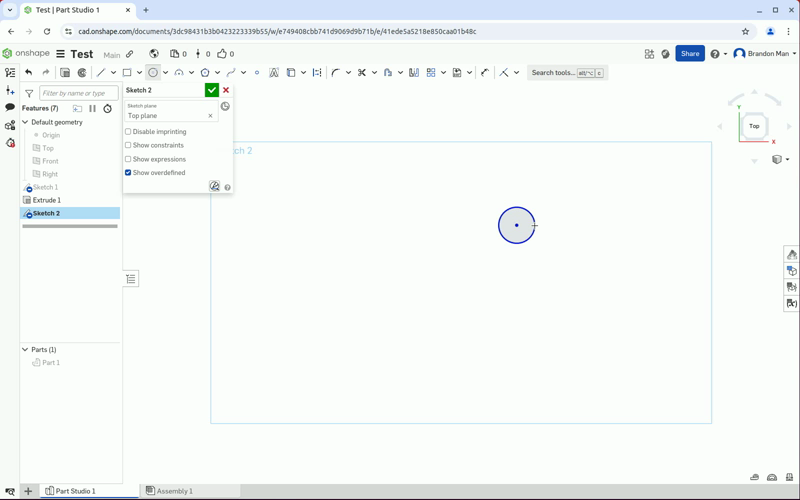
mouse_move(516, 225)
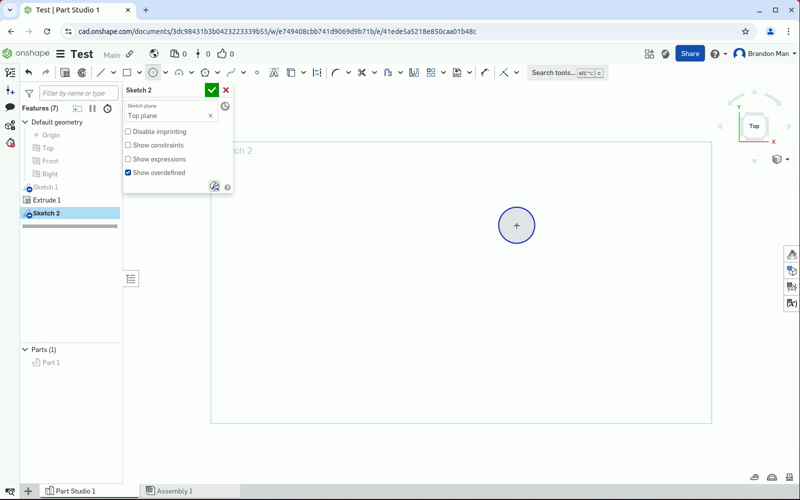
click(516, 225)
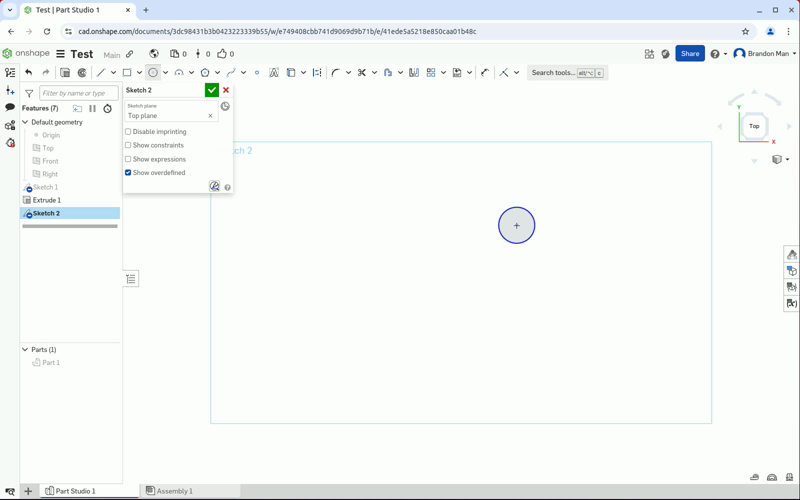
key_up(shift)
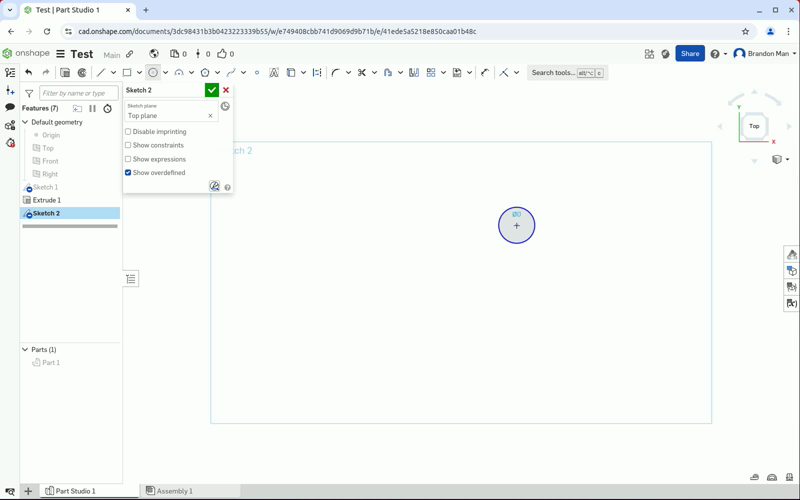
mouse_move(531, 225)
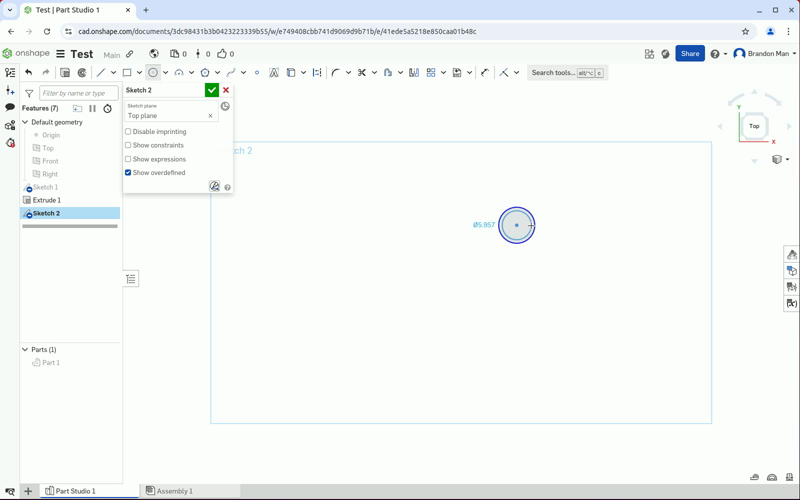
scroll(6)
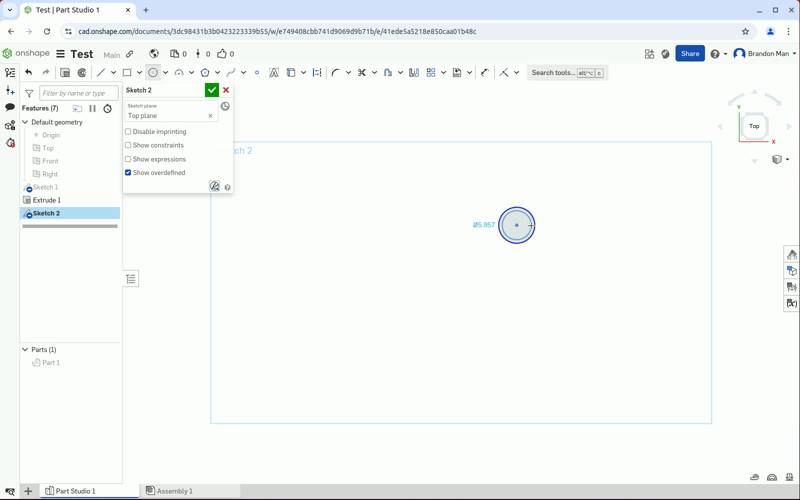
scroll(6)
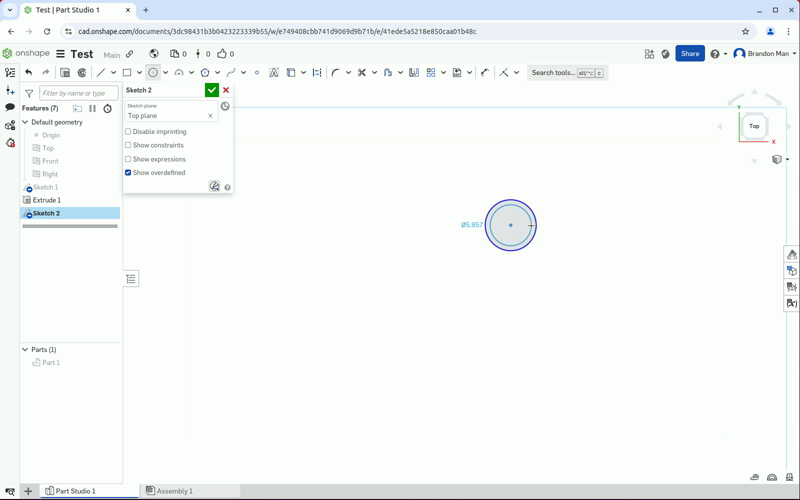
scroll(6)
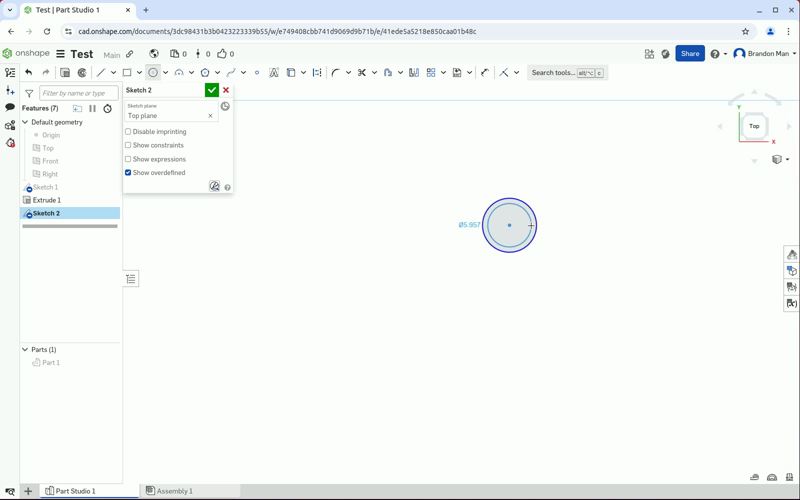
scroll(6)
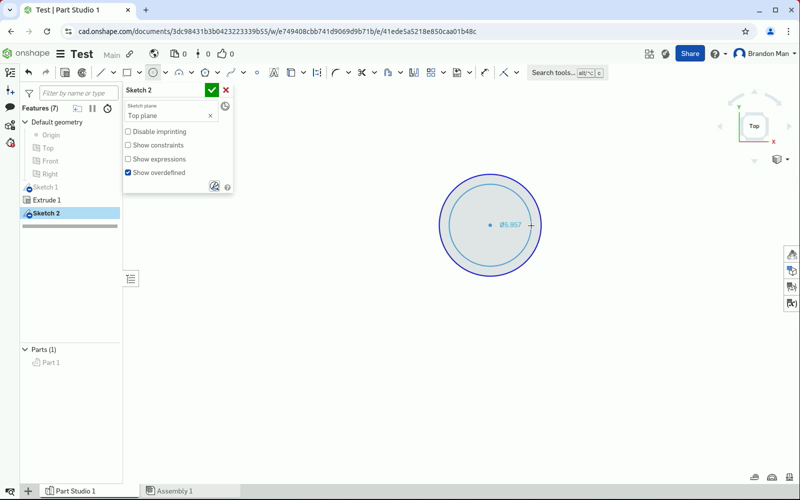
scroll(6)
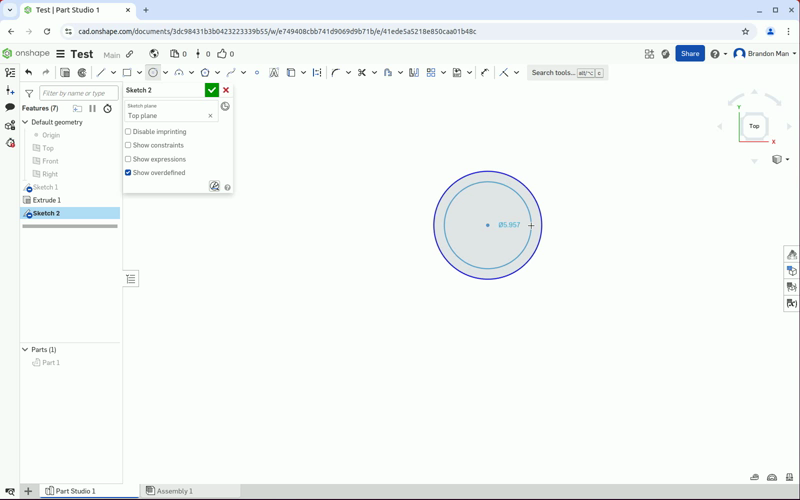
scroll(6)
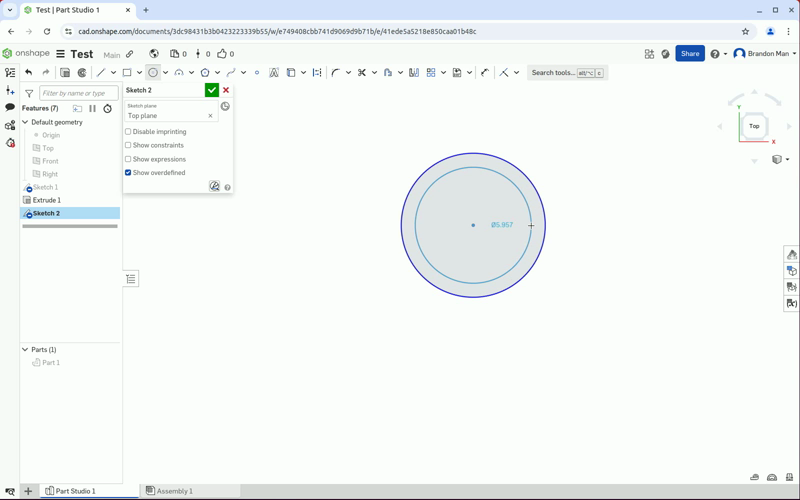
scroll(6)
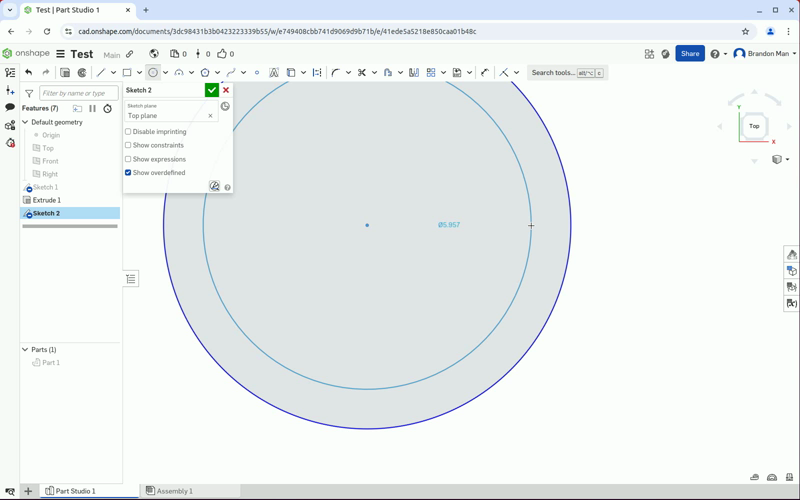
click(531, 225)
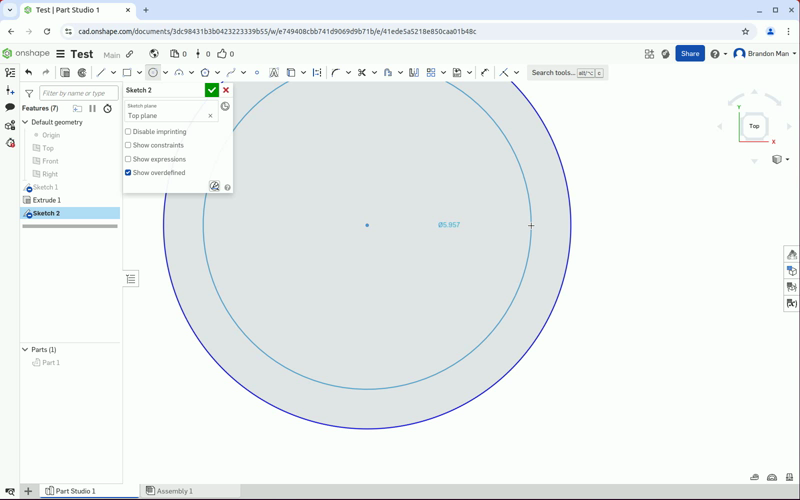
scroll(-6)
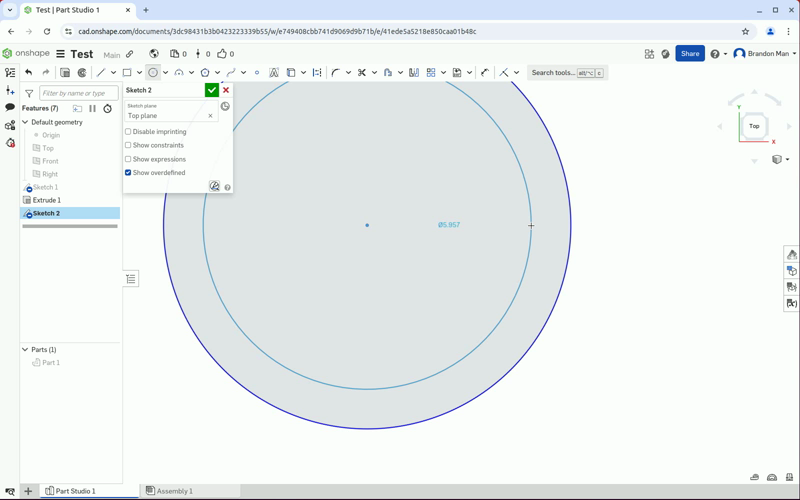
scroll(-6)
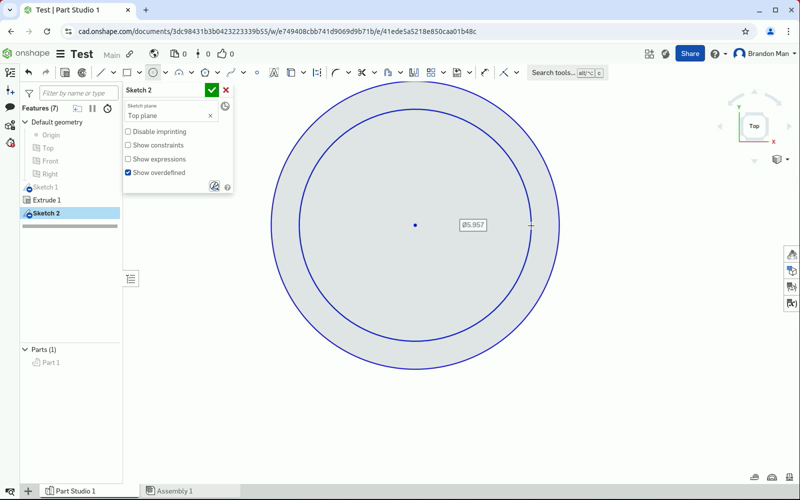
scroll(-6)
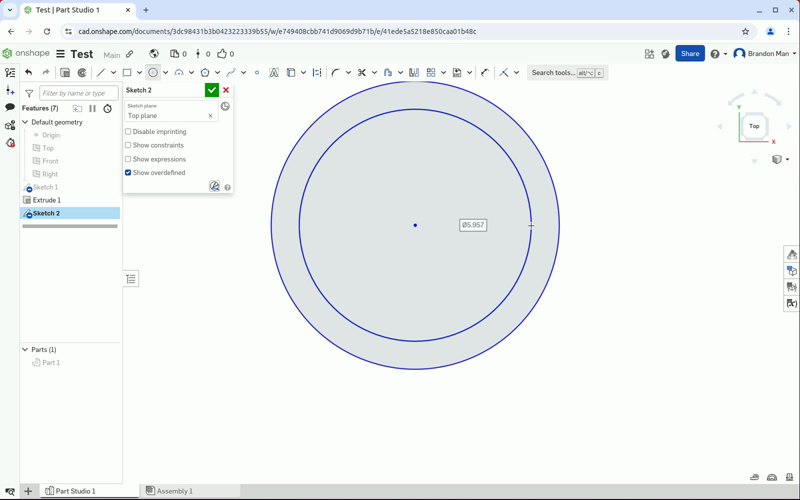
scroll(-6)
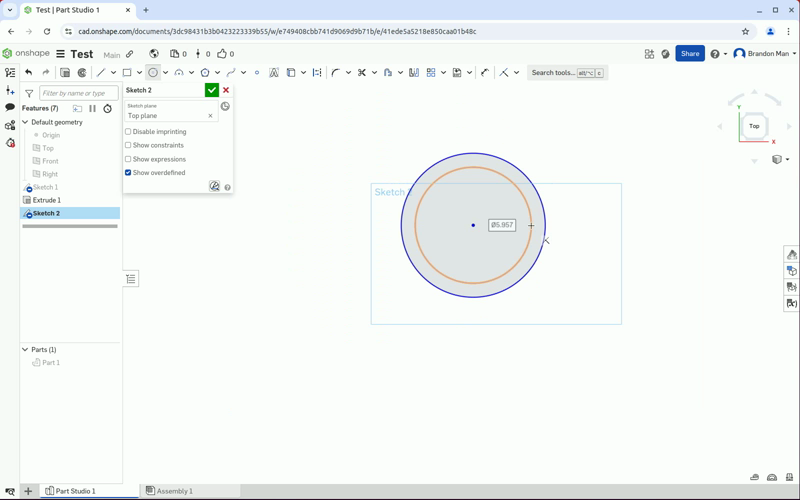
scroll(-6)
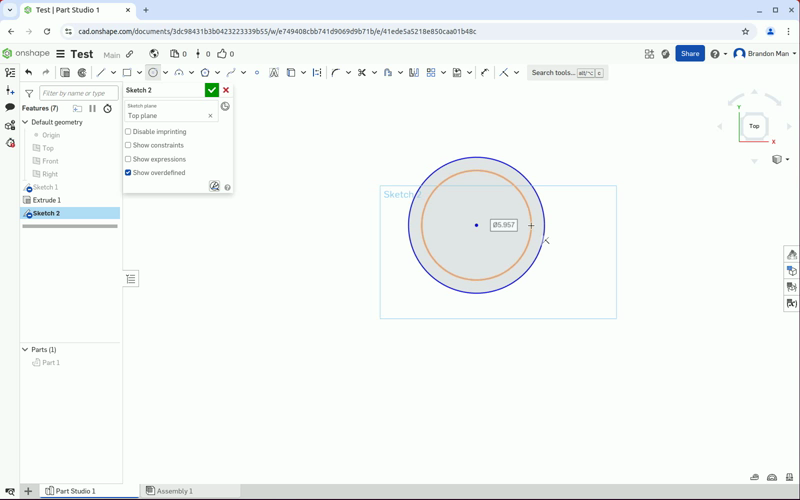
scroll(-6)
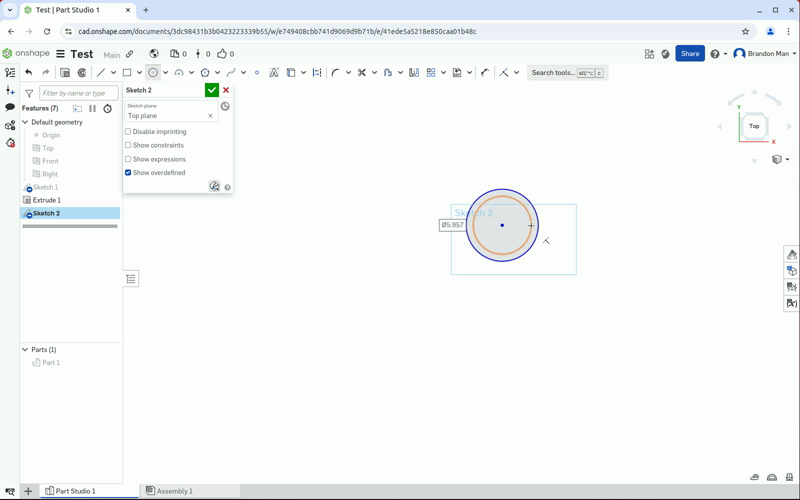
scroll(-6)
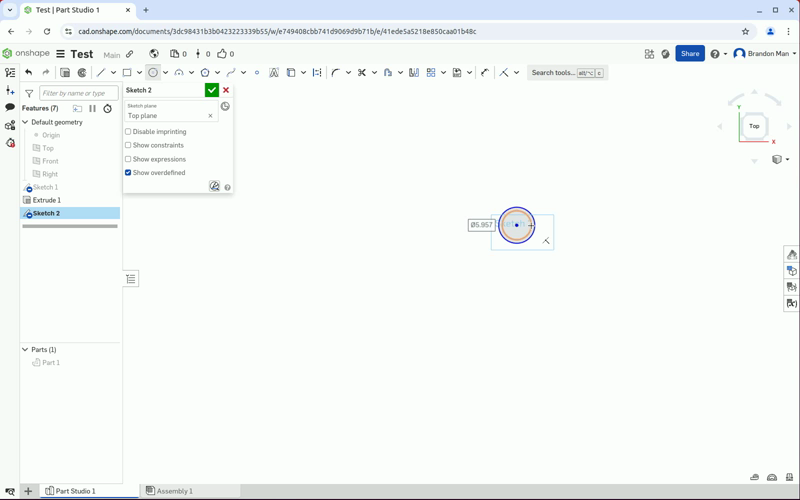
key(esc)
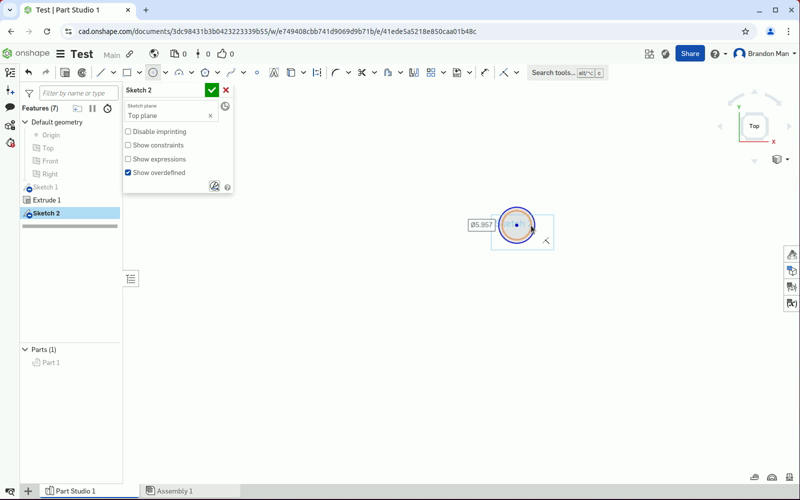
mouse_move(522, 209)
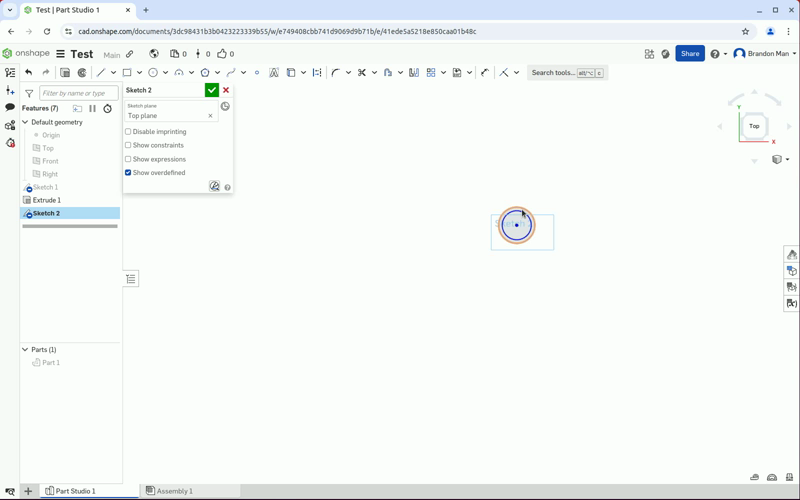
scroll(6)
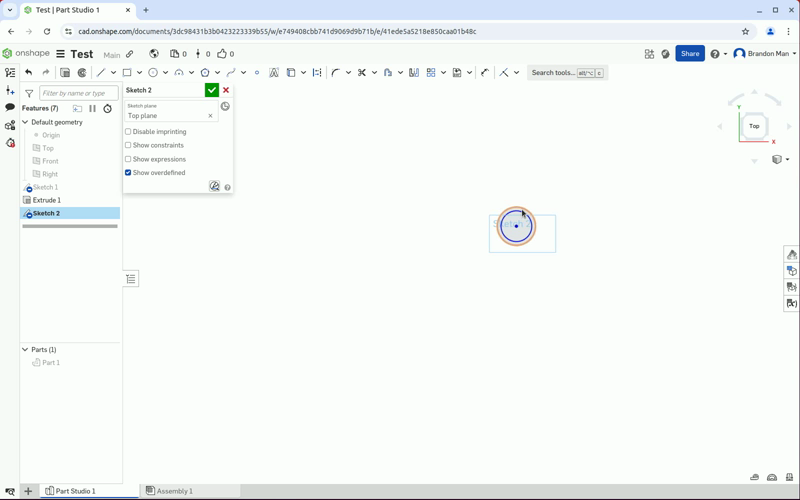
scroll(6)
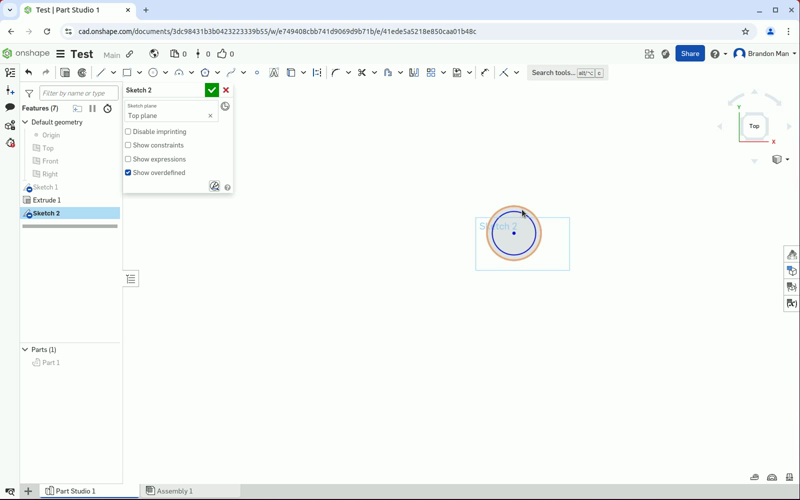
scroll(6)
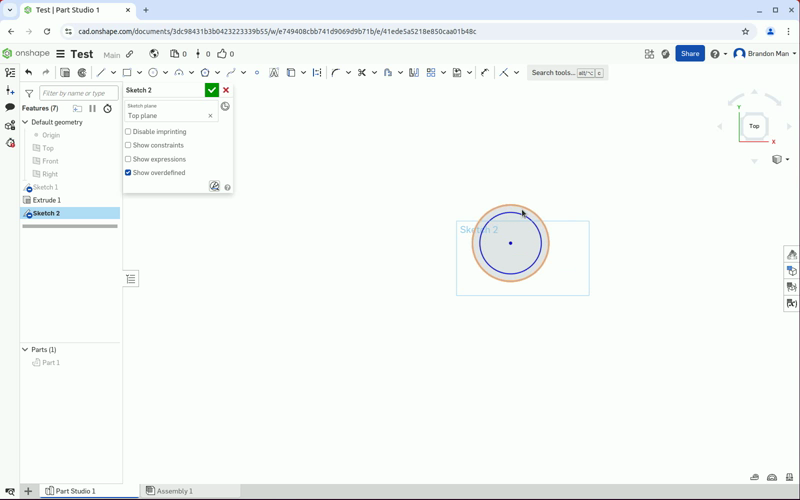
scroll(6)
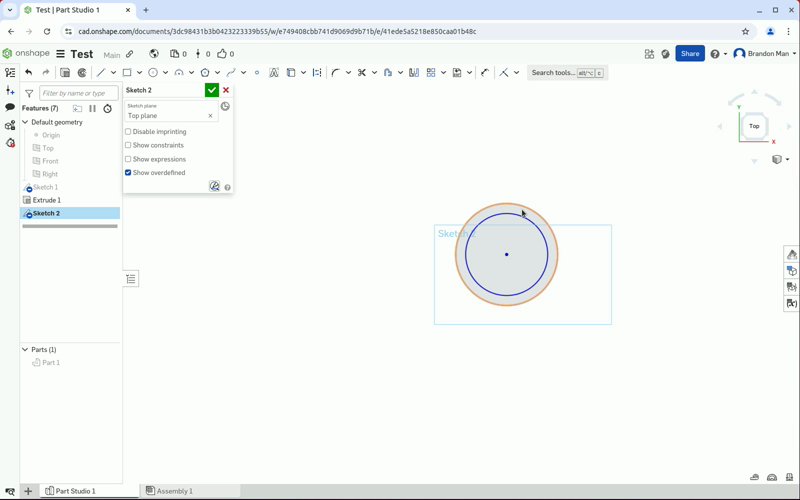
scroll(6)
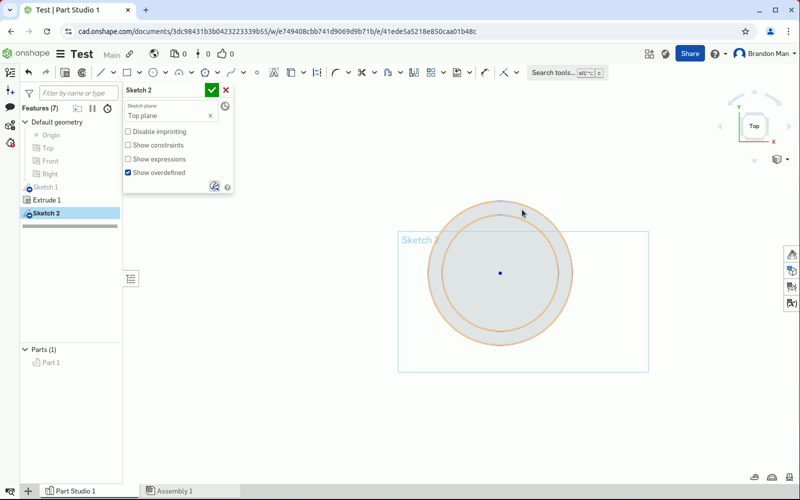
scroll(6)
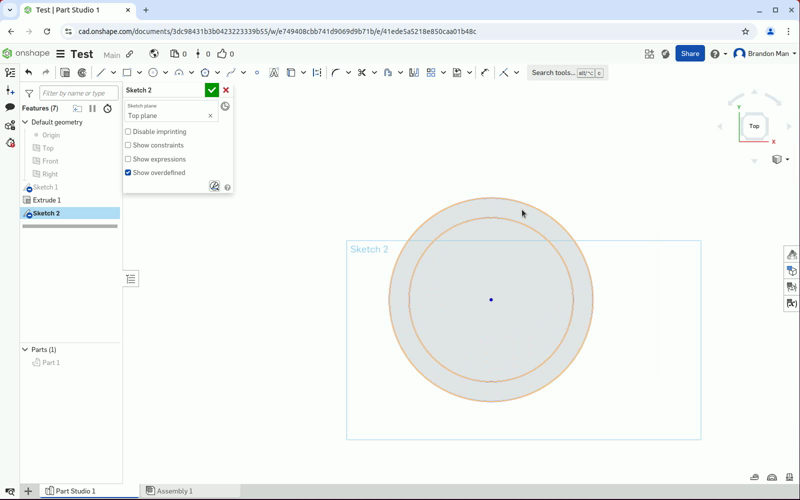
scroll(6)
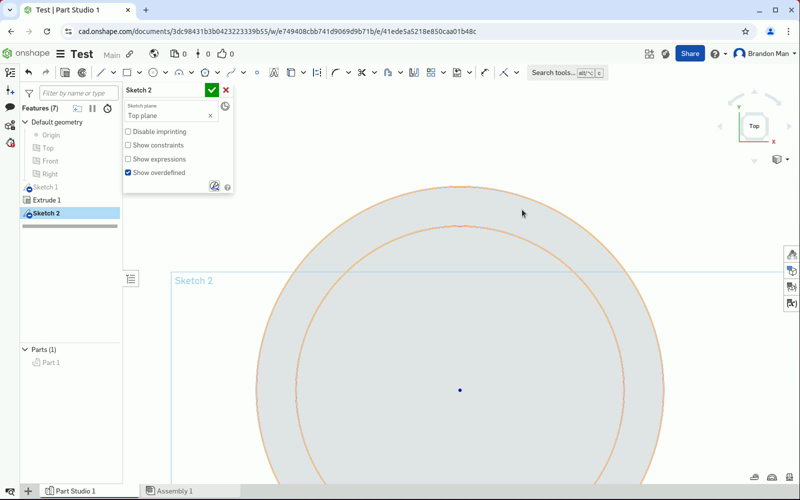
click(522, 209)
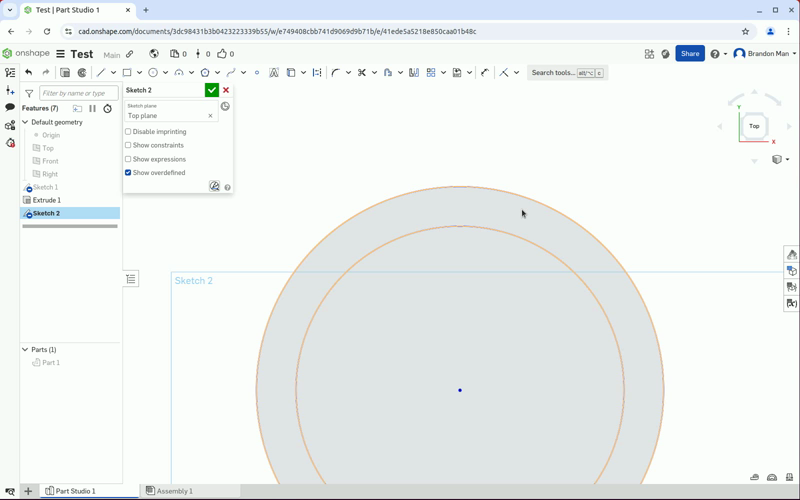
scroll(-6)
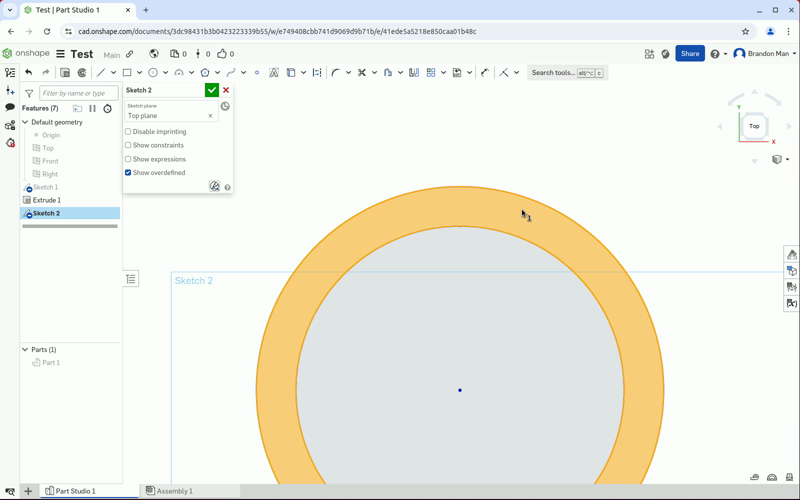
scroll(-6)
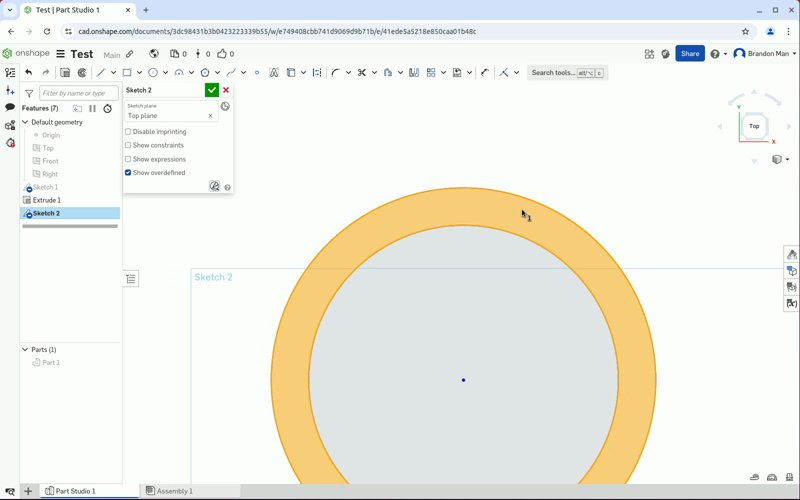
scroll(-6)
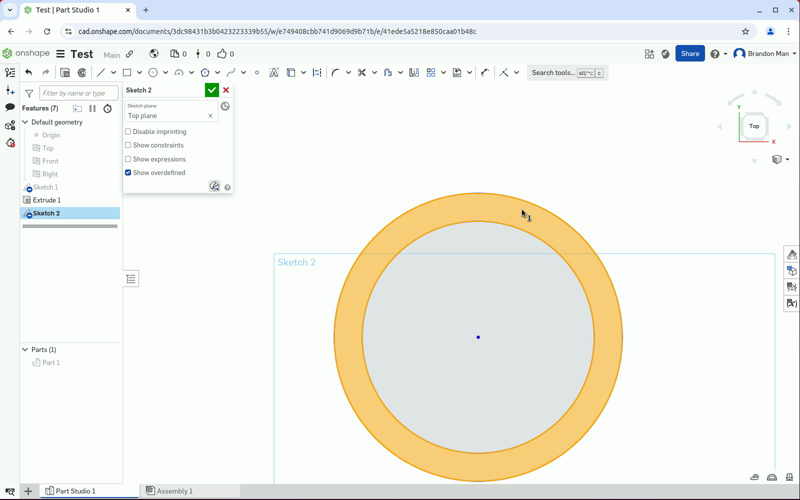
scroll(-6)
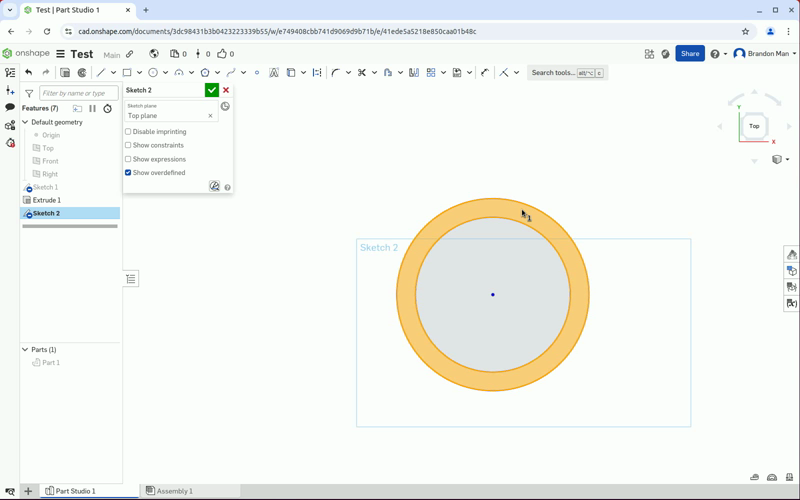
scroll(-6)
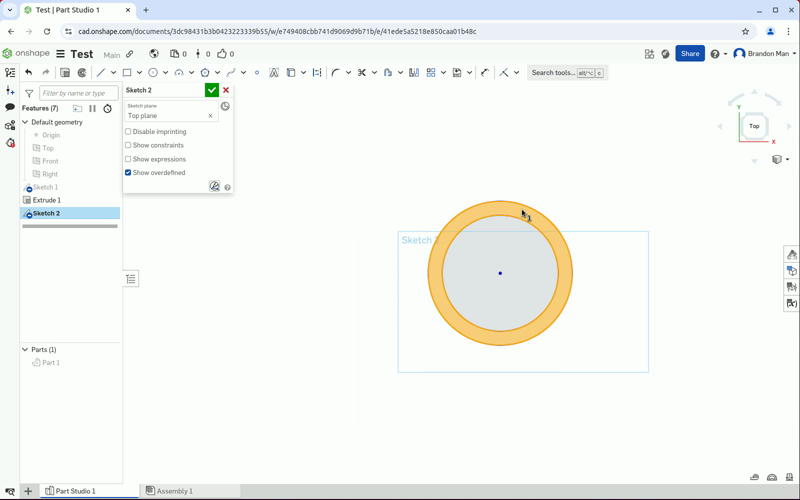
scroll(-6)
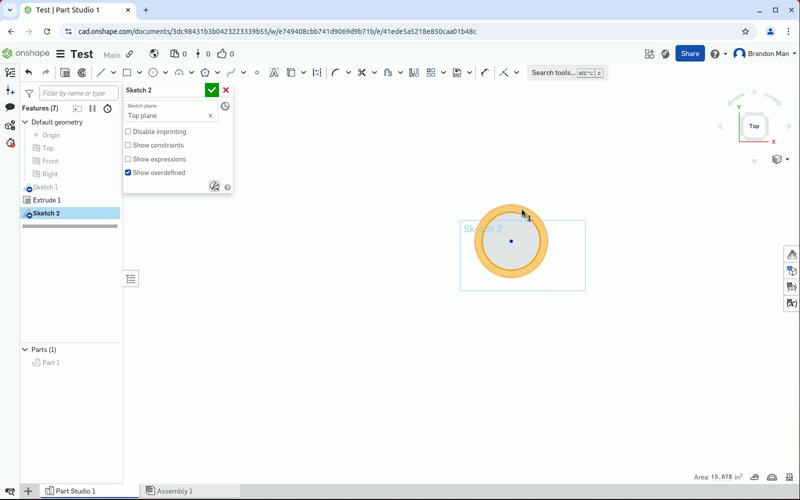
scroll(-6)
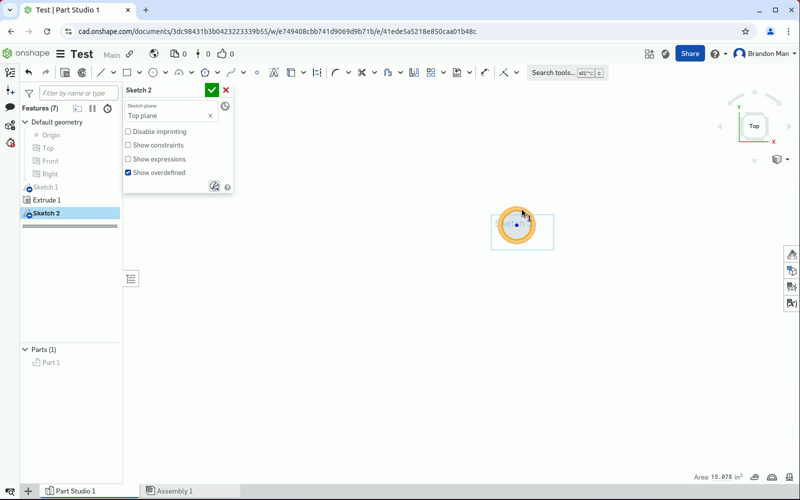
mouse_move(73, 352)
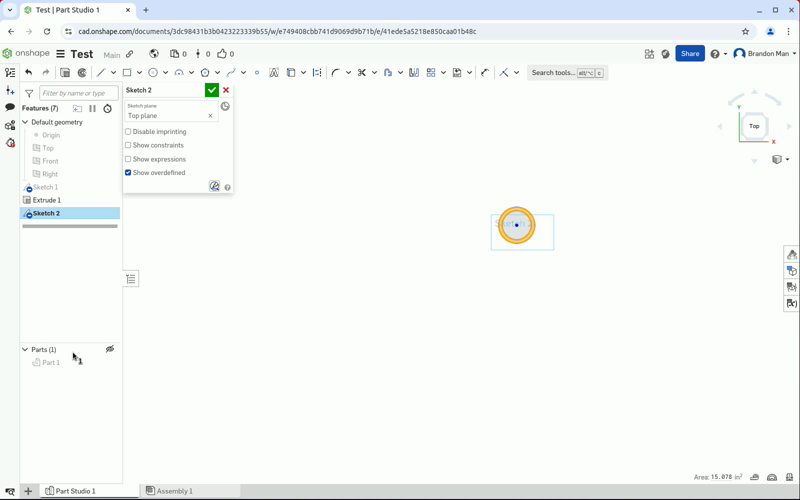
key(shift+y)
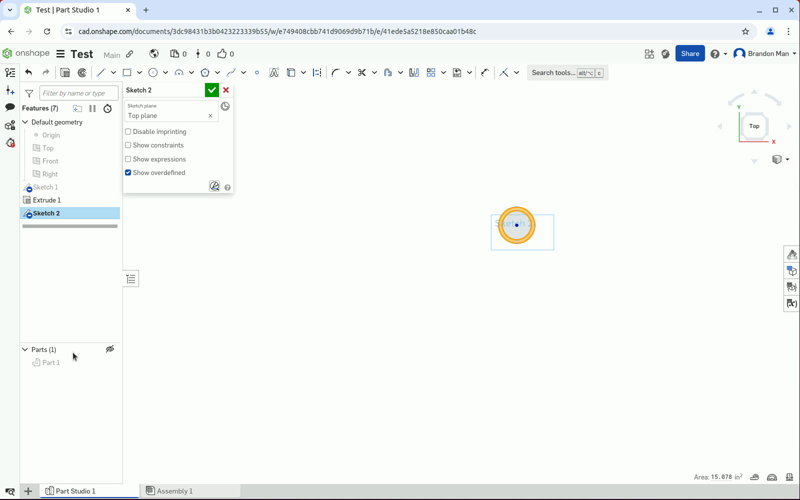
key(shift+e)
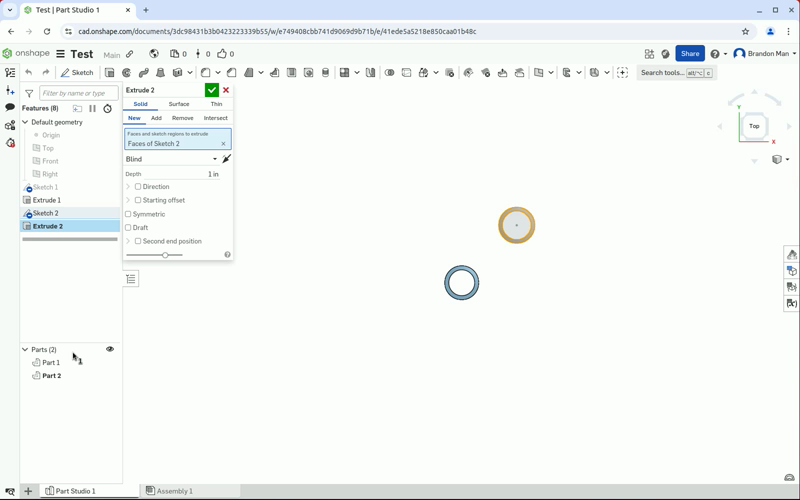
mouse_move(143, 106)
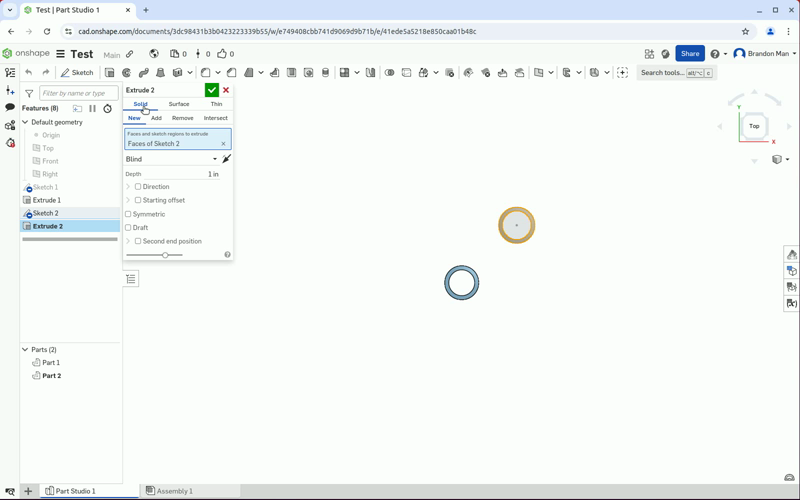
click(143, 106)
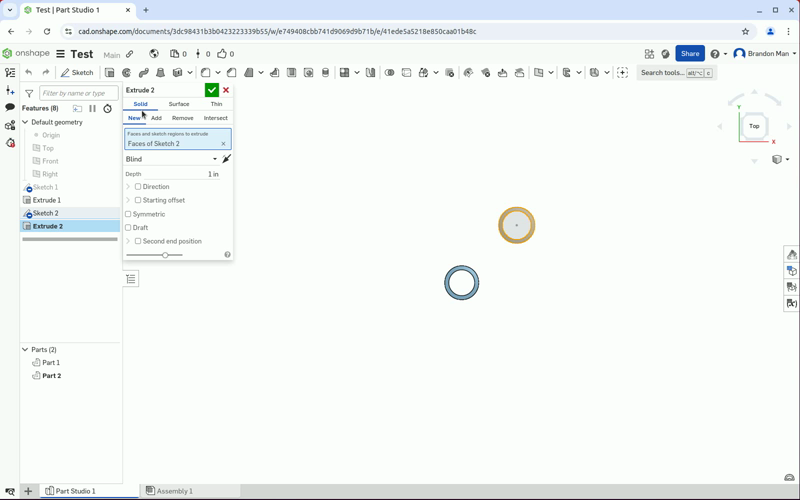
mouse_move(137, 120)
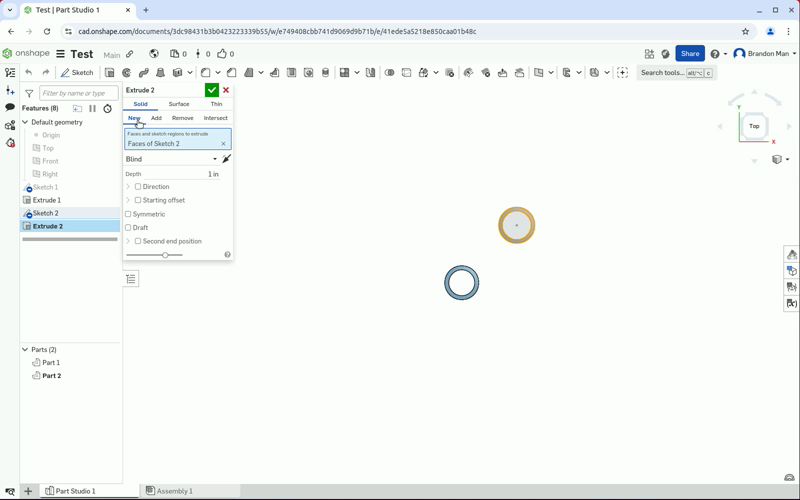
click(137, 120)
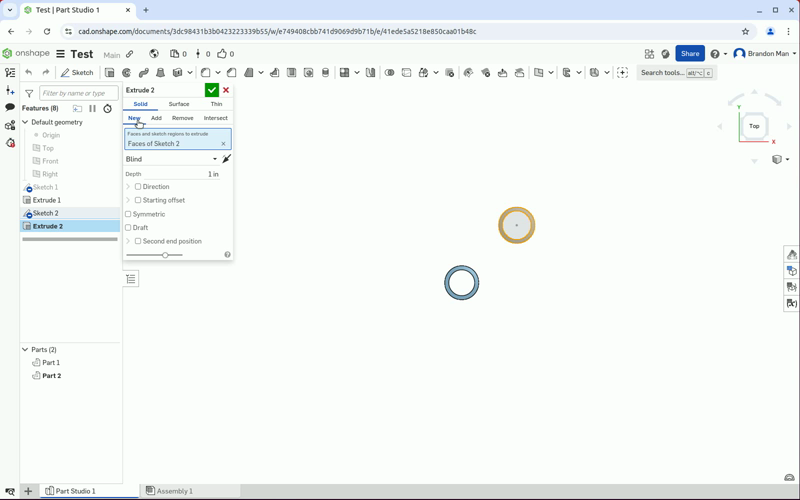
key(tab, 4)
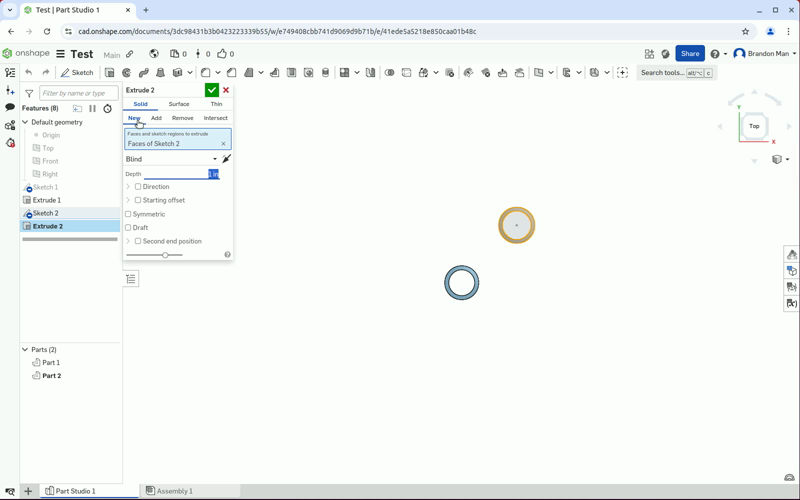
text(23.108)
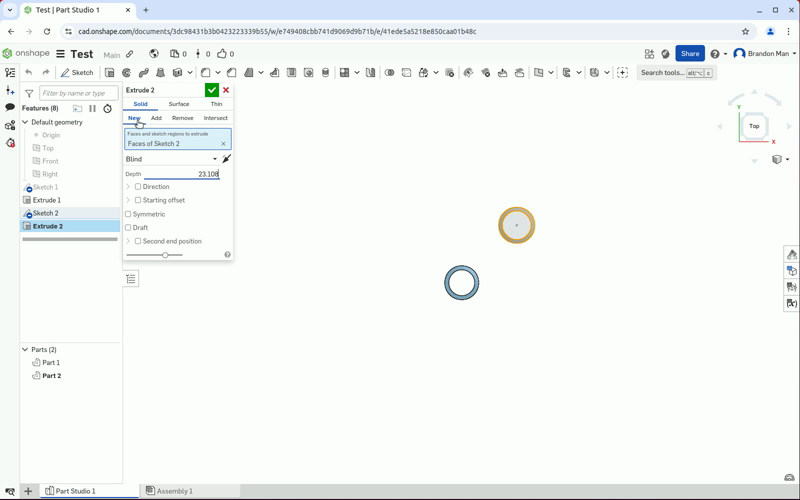
key(enter)
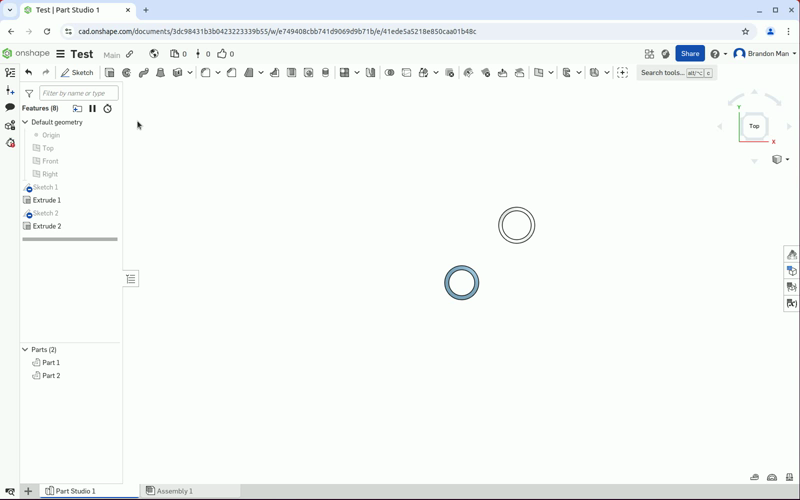
key(shift+h)
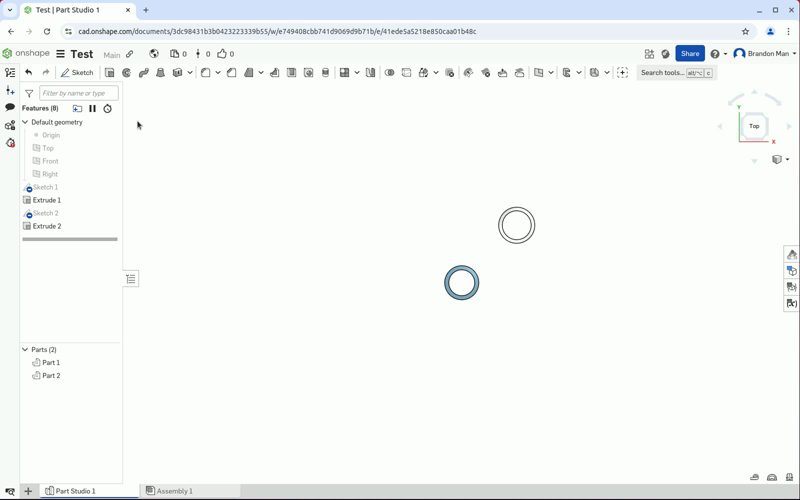
key(shift+h)
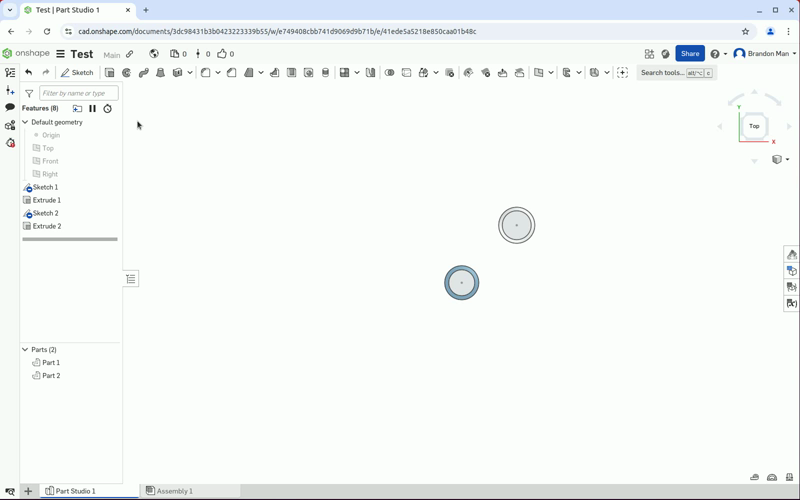
key(shift+7)
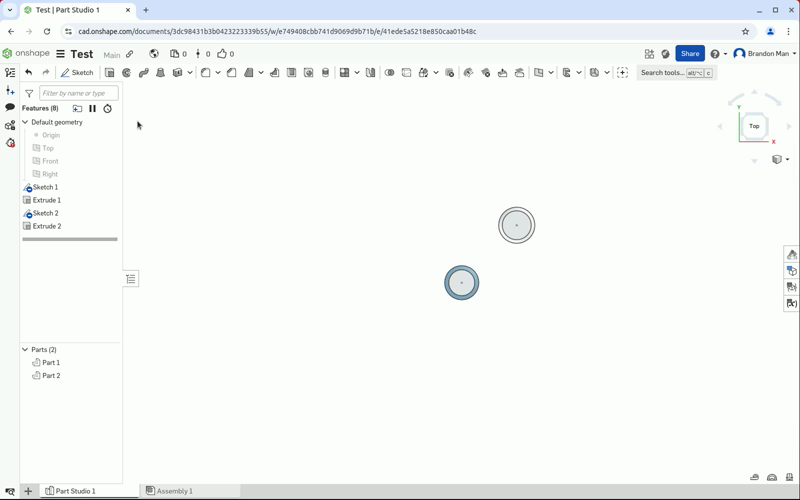
key(up, 3)
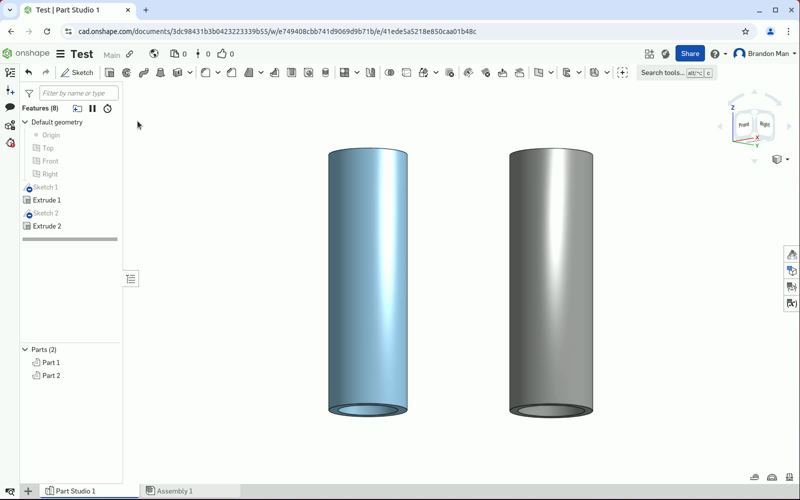
key(left, 3)
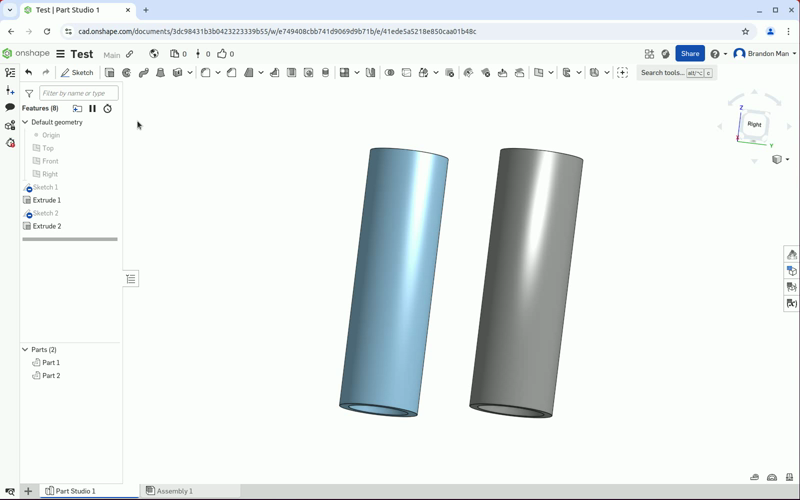
key(right, 3)
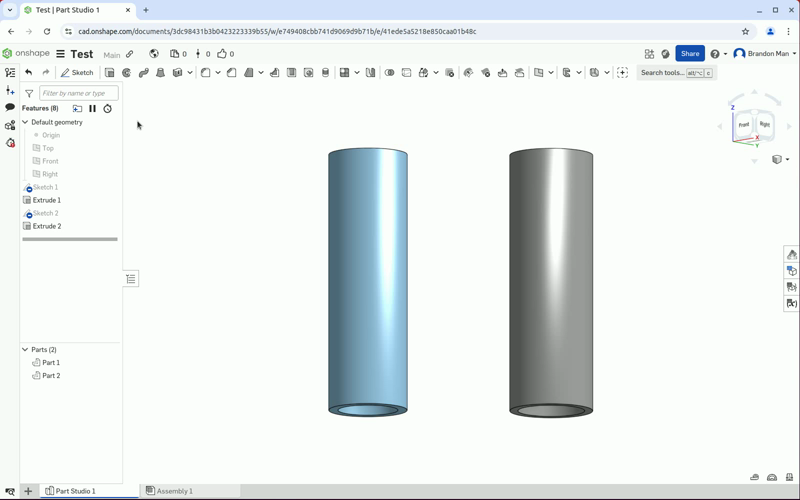
key(down, 3)
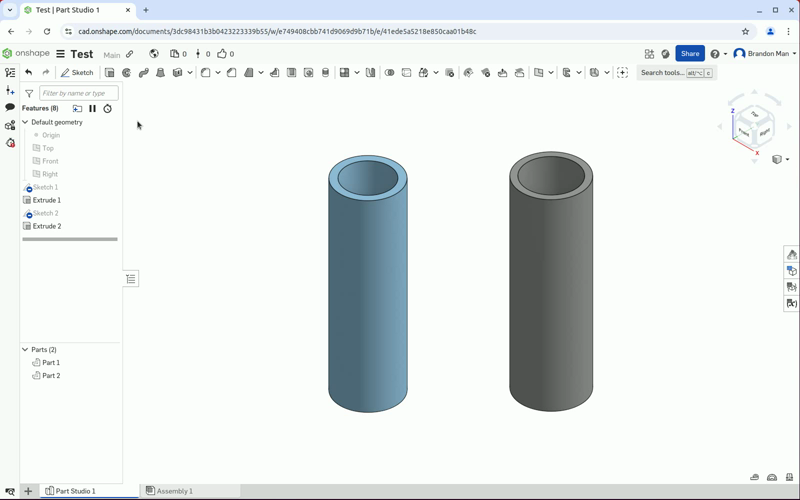
mouse_move(73, 189)
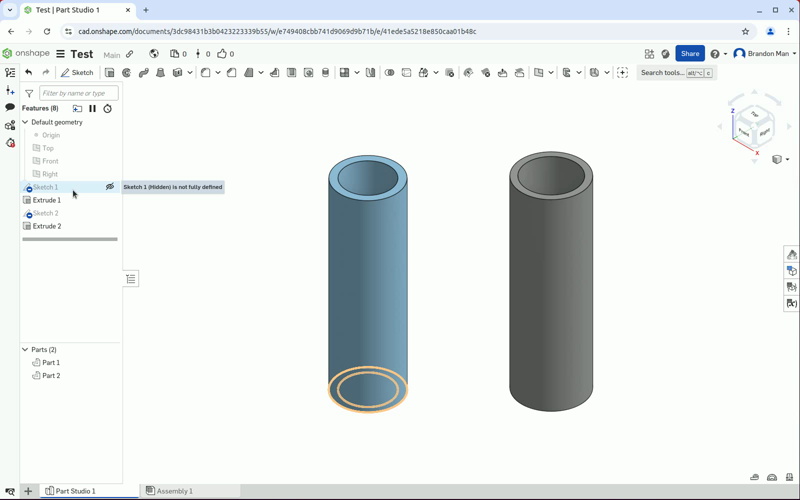
click(73, 189)